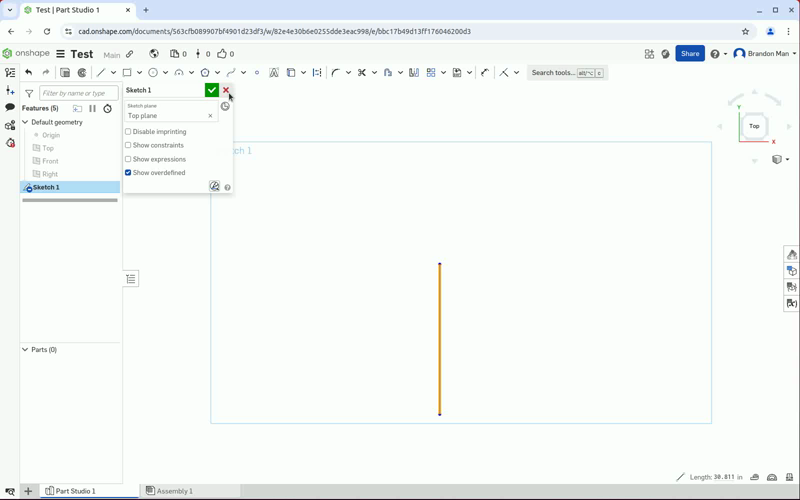
key(shift+h)
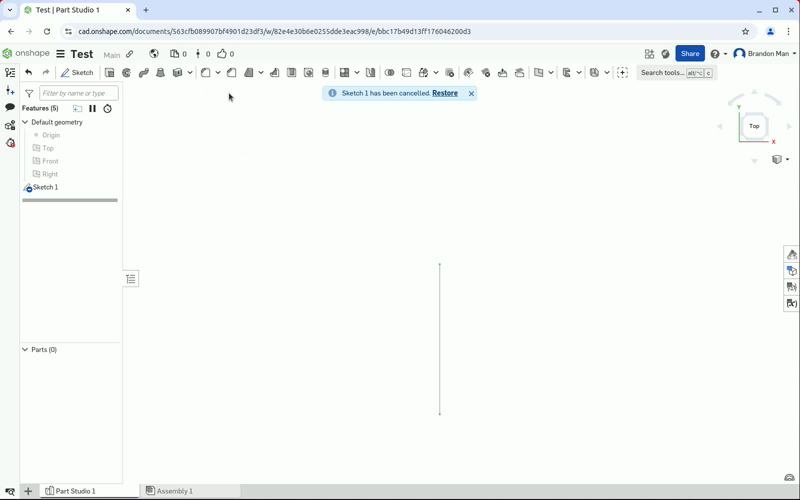
key(shift+s)
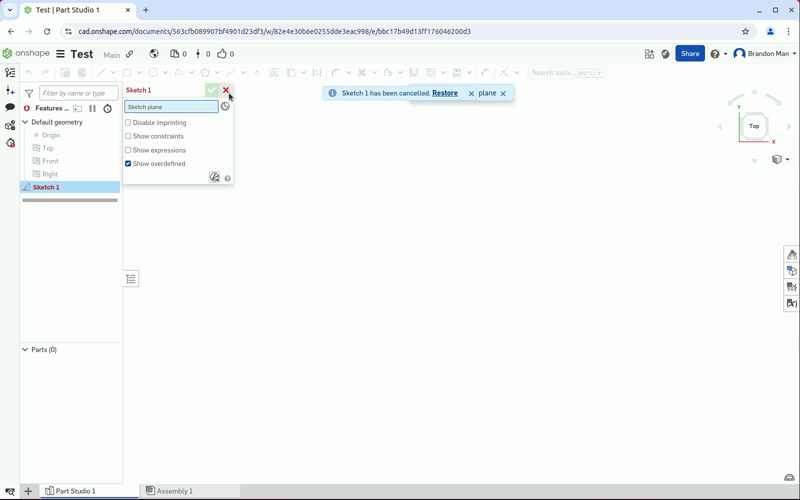
mouse_move(73, 150)
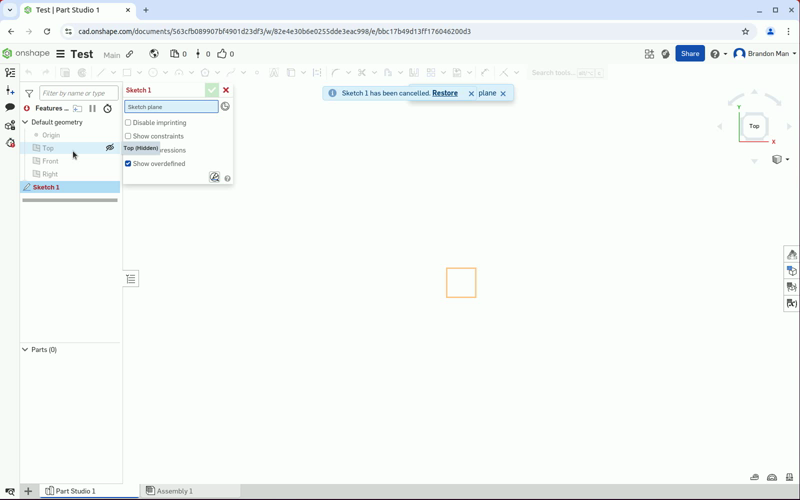
click(73, 150)
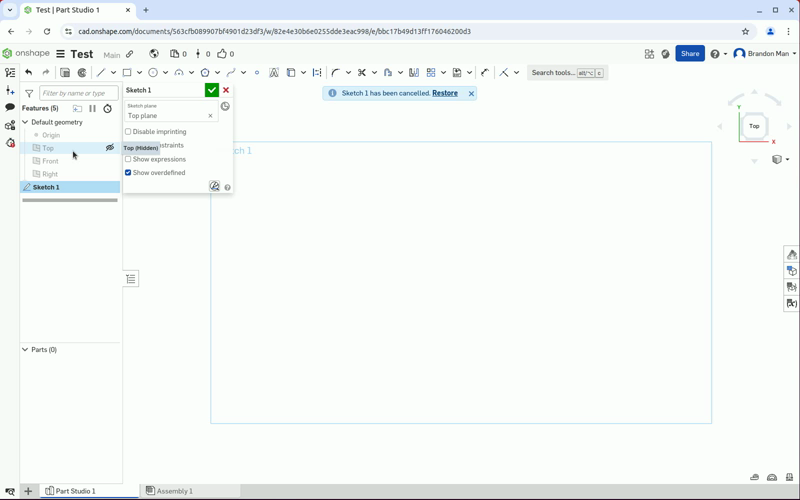
mouse_move(73, 352)
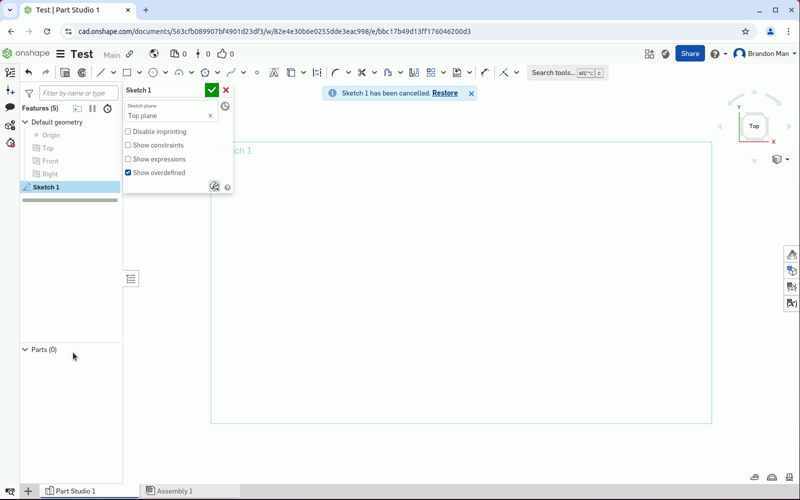
key(y)
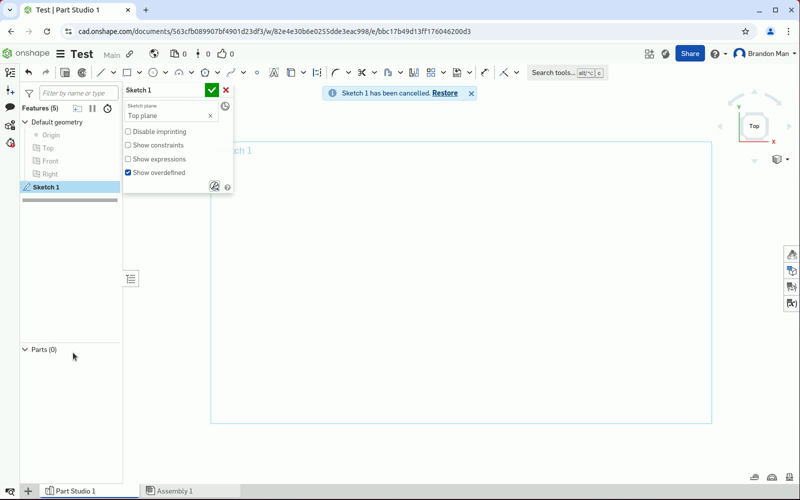
key(c)
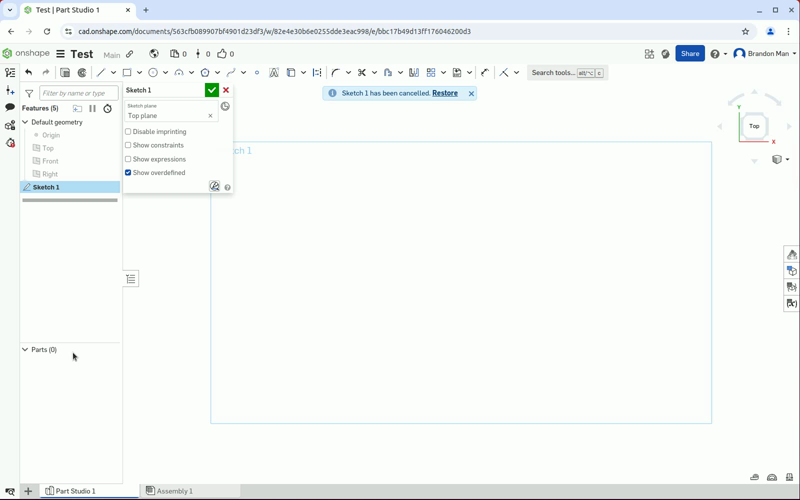
key_down(shift)
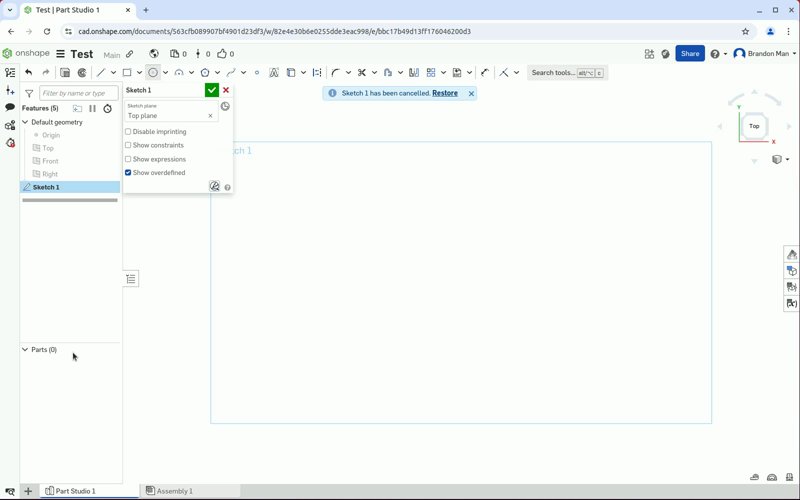
mouse_move(461, 282)
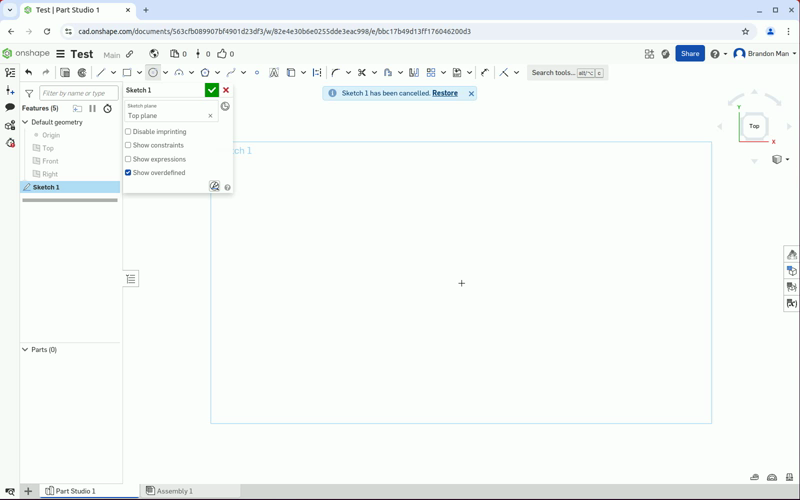
click(461, 282)
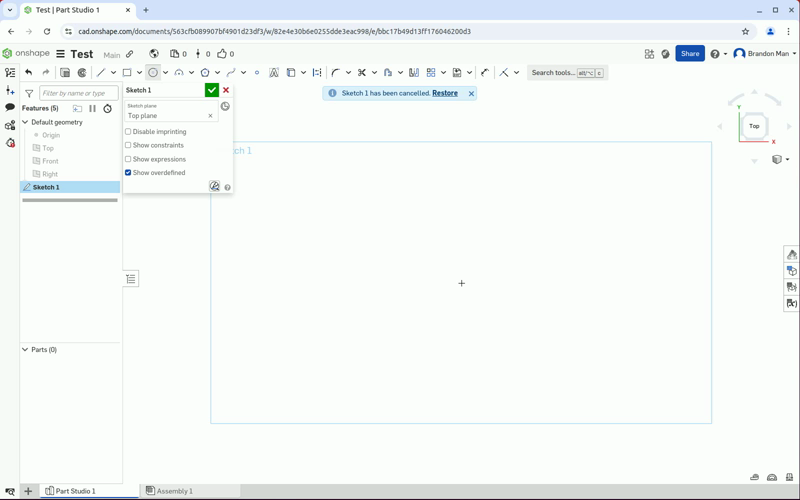
key_up(shift)
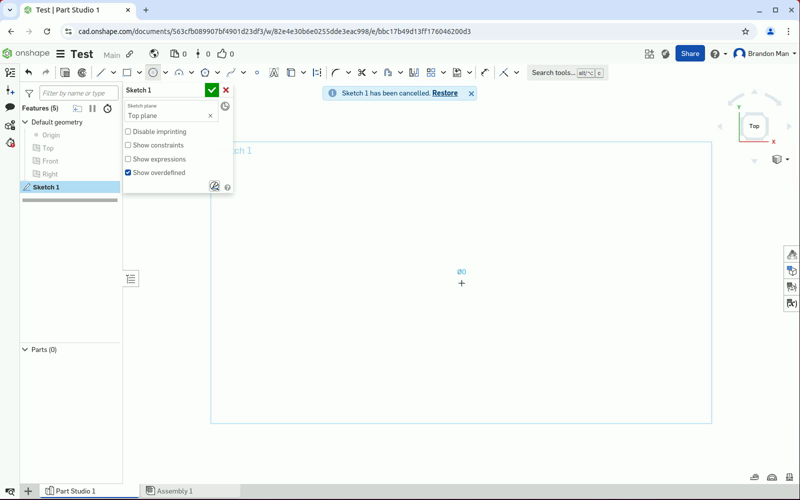
mouse_move(479, 282)
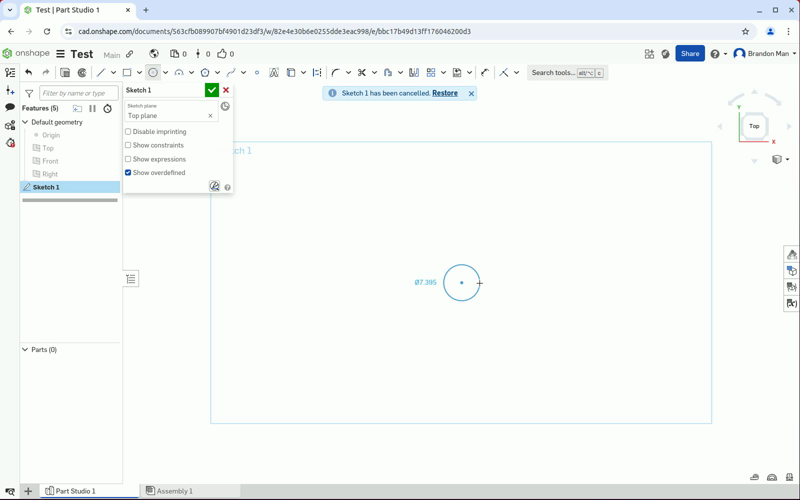
click(479, 282)
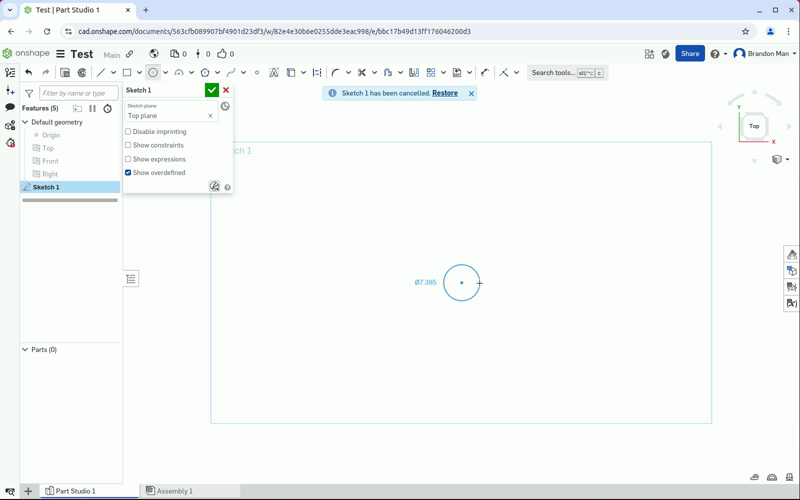
key(esc)
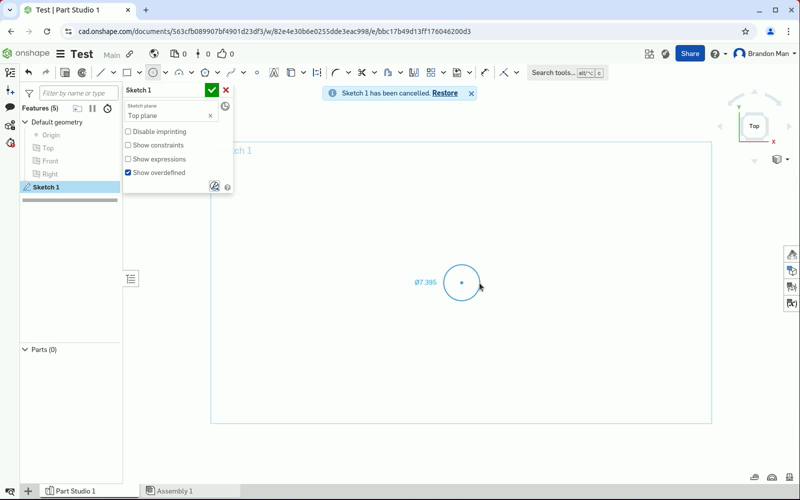
key(c)
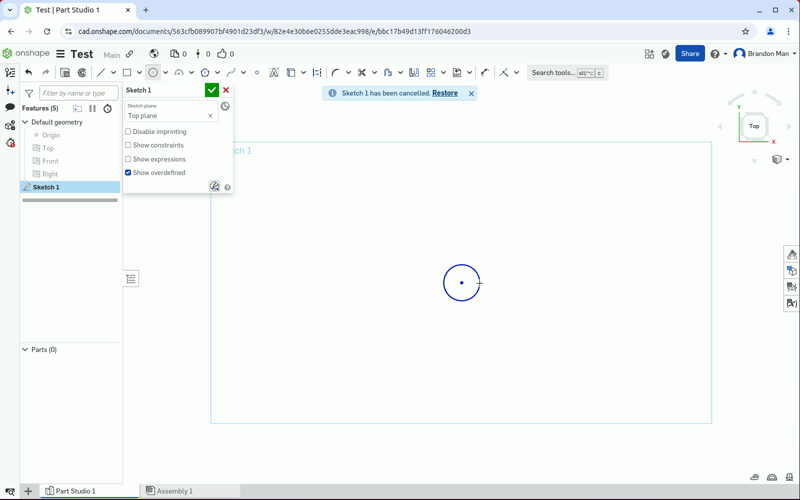
key_down(shift)
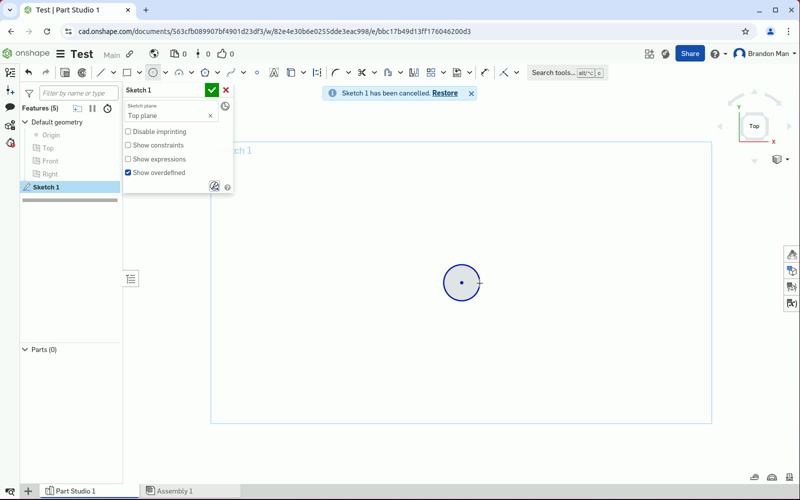
mouse_move(461, 282)
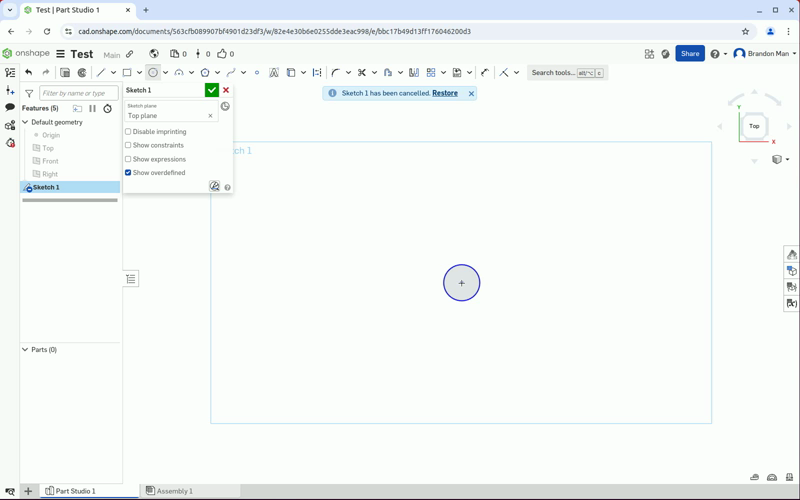
click(461, 282)
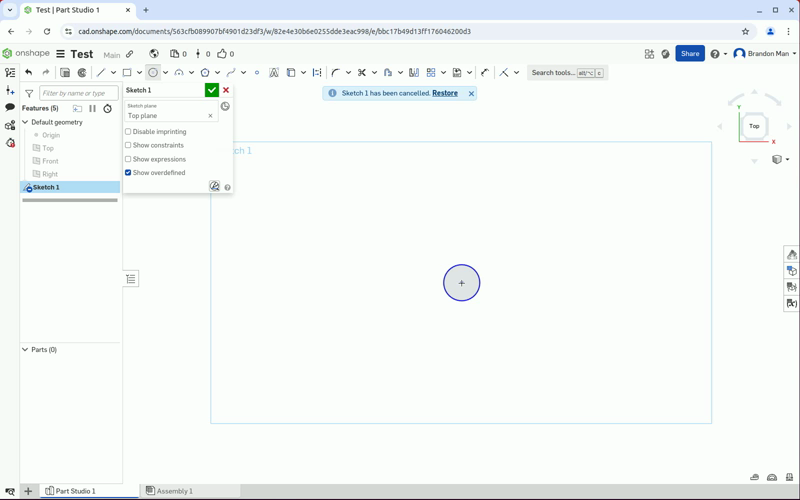
key_up(shift)
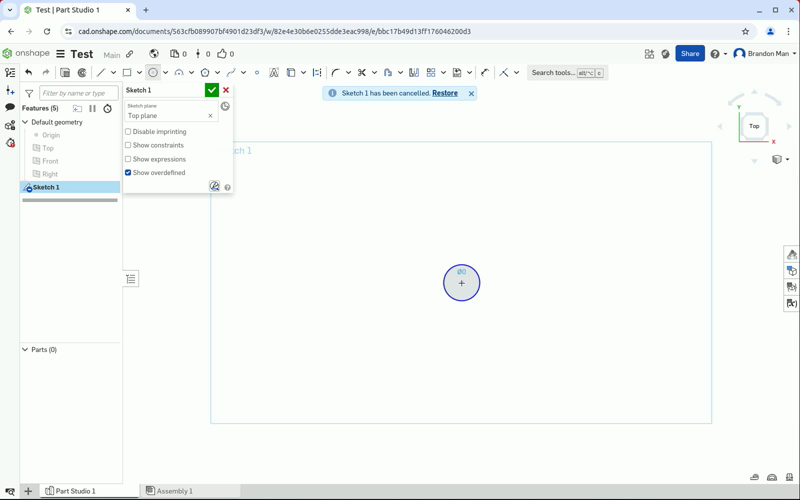
mouse_move(473, 282)
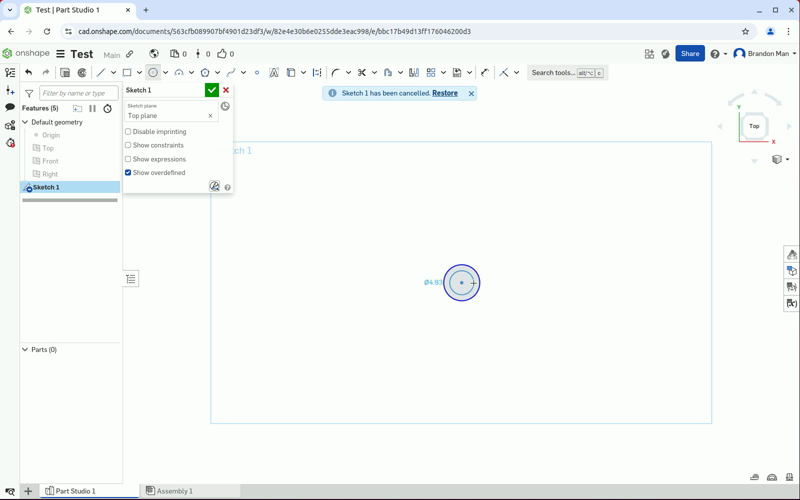
click(473, 282)
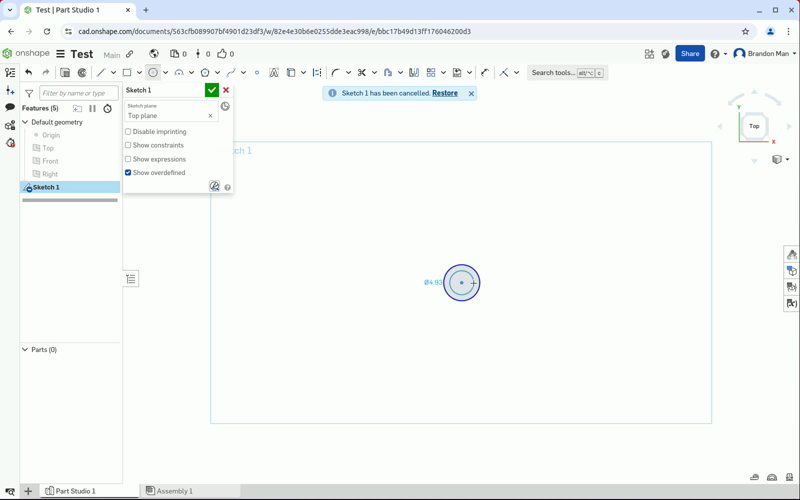
key(esc)
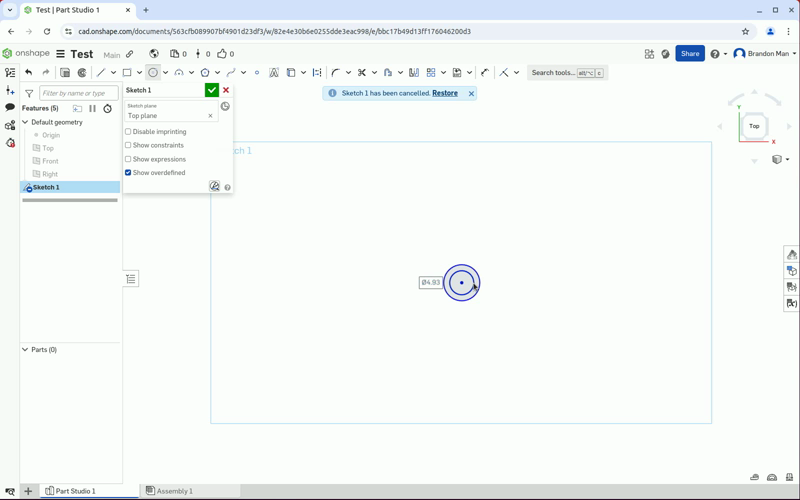
mouse_move(476, 278)
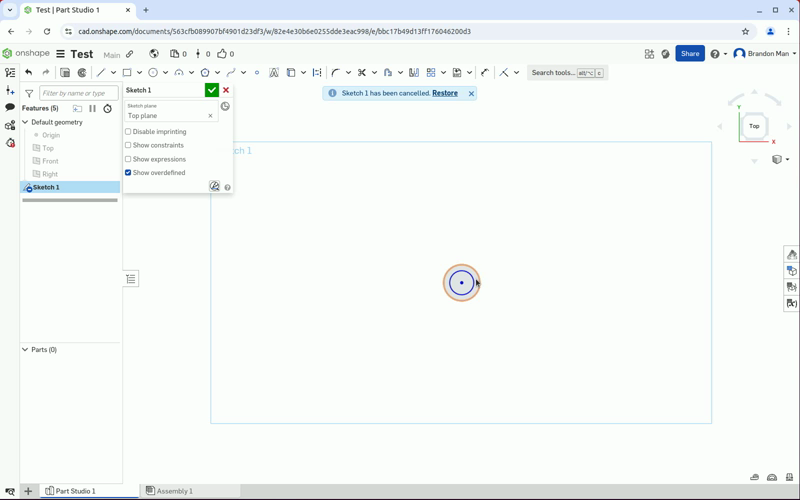
scroll(6)
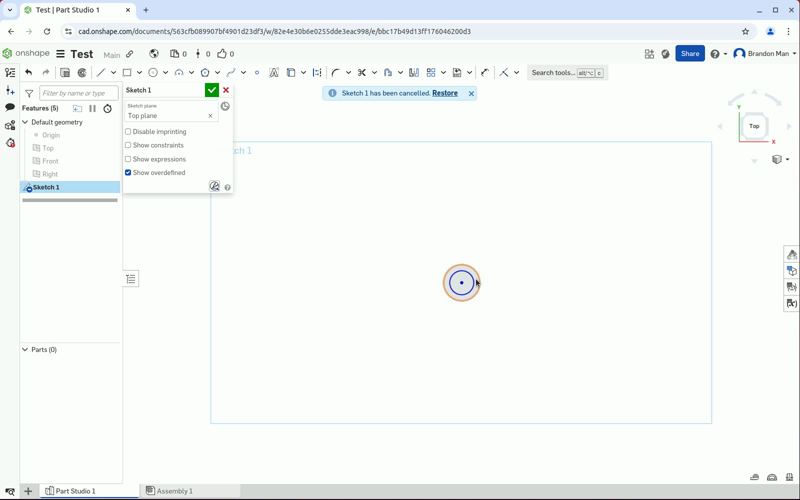
scroll(6)
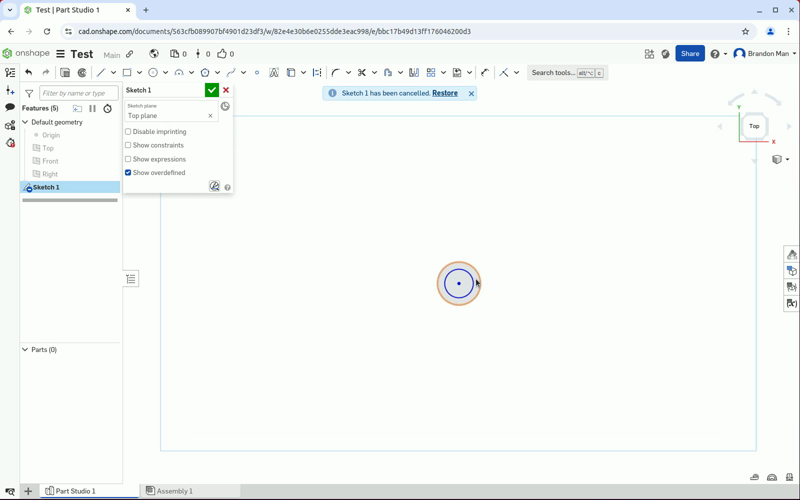
scroll(6)
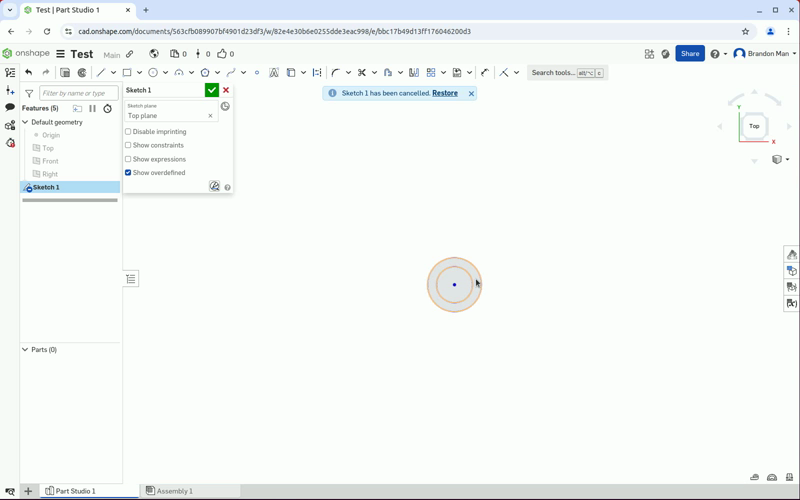
scroll(6)
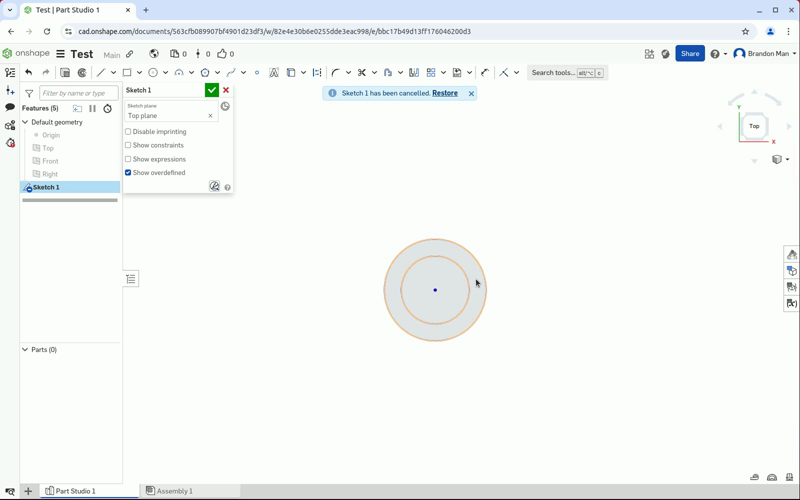
scroll(6)
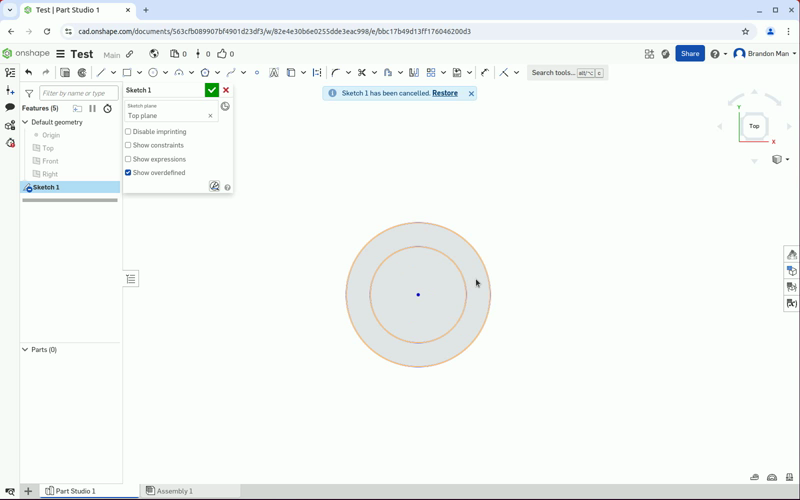
scroll(6)
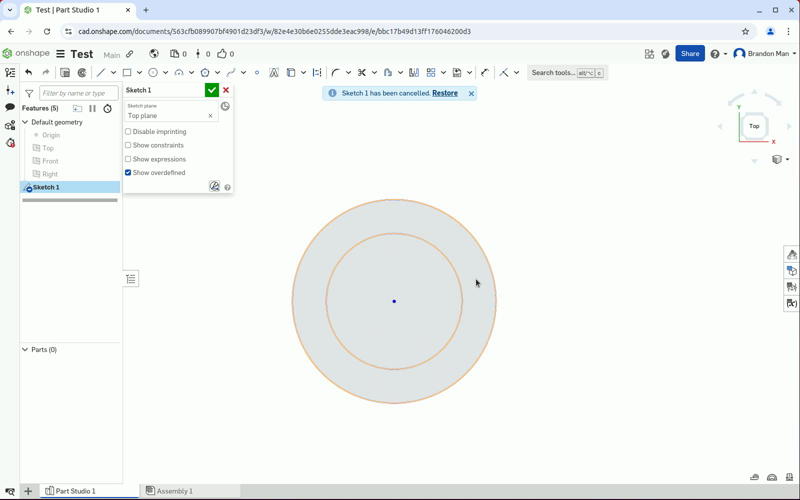
scroll(6)
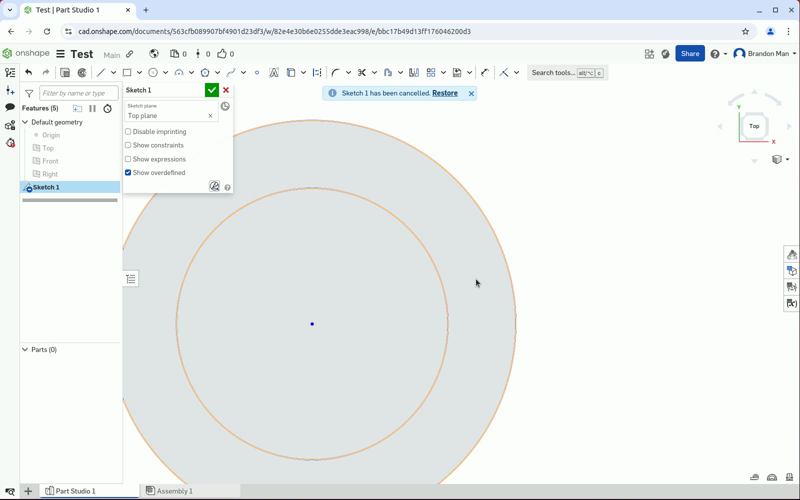
click(476, 278)
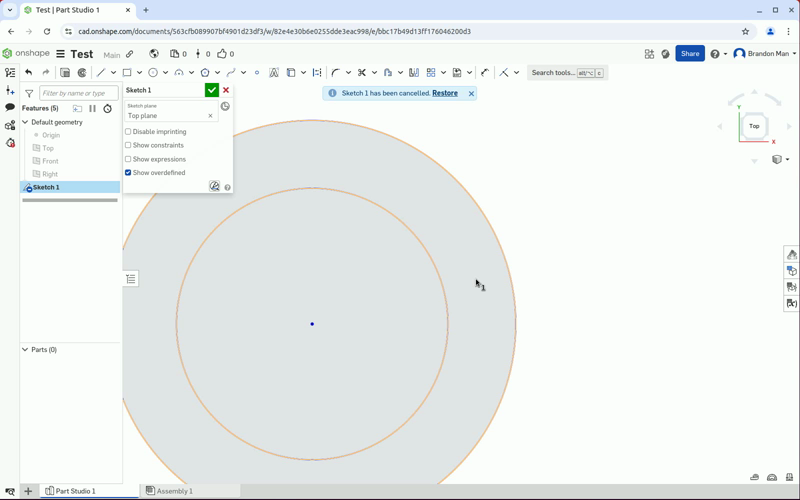
scroll(-6)
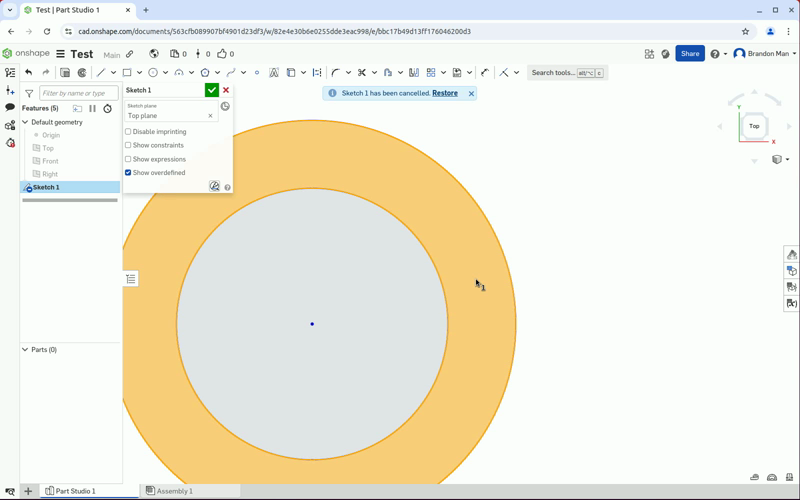
scroll(-6)
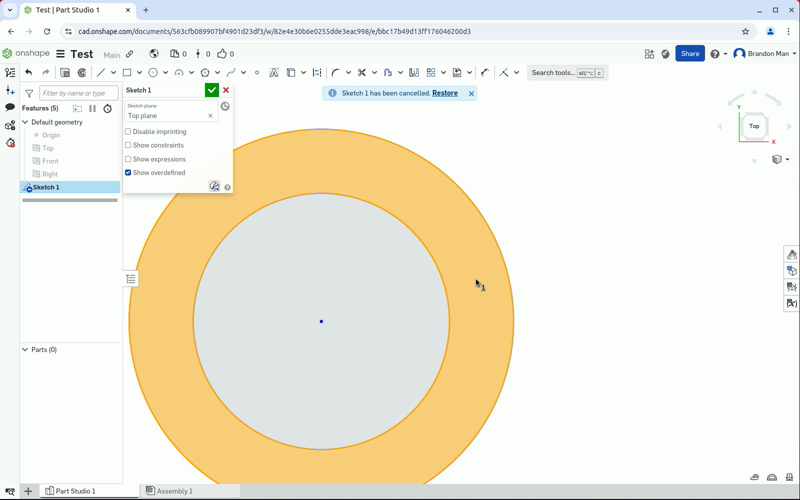
scroll(-6)
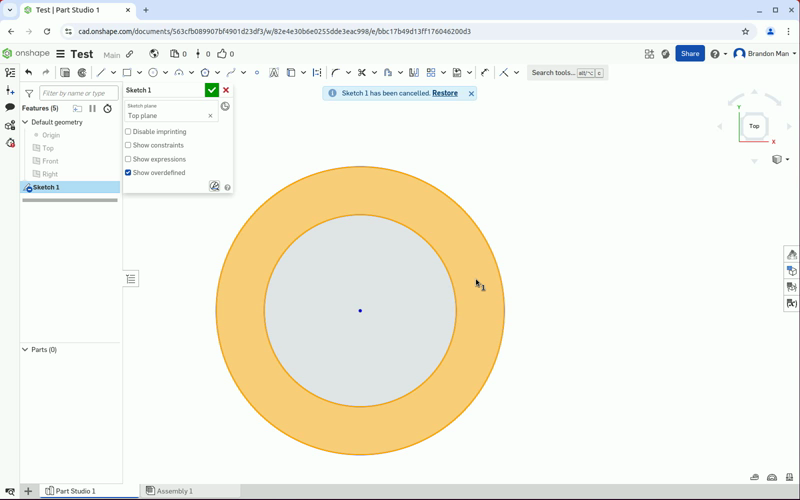
scroll(-6)
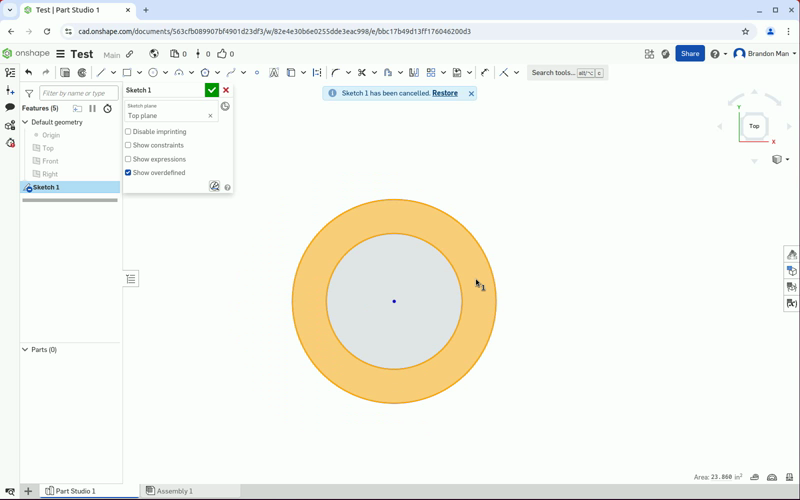
scroll(-6)
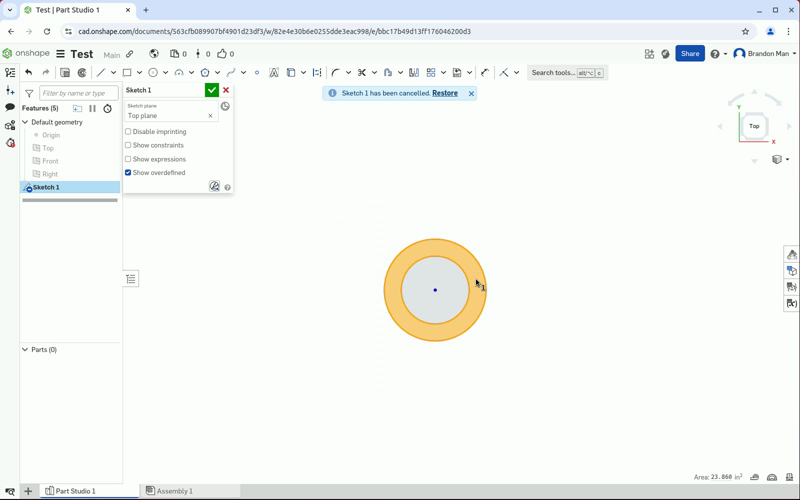
scroll(-6)
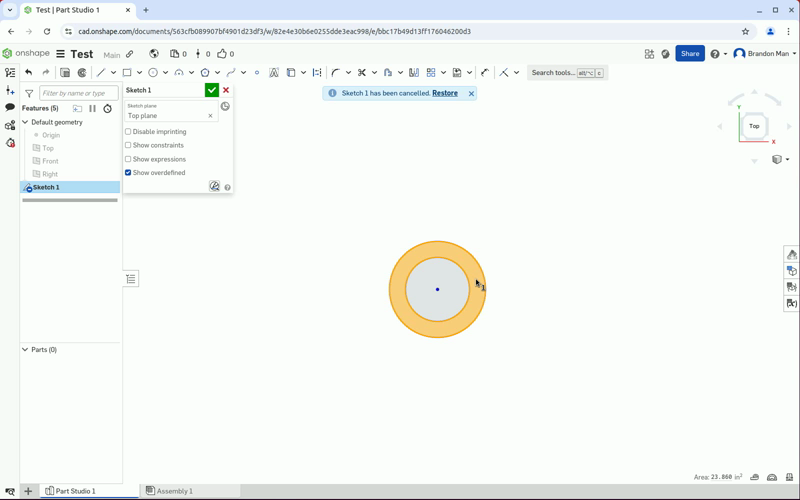
scroll(-6)
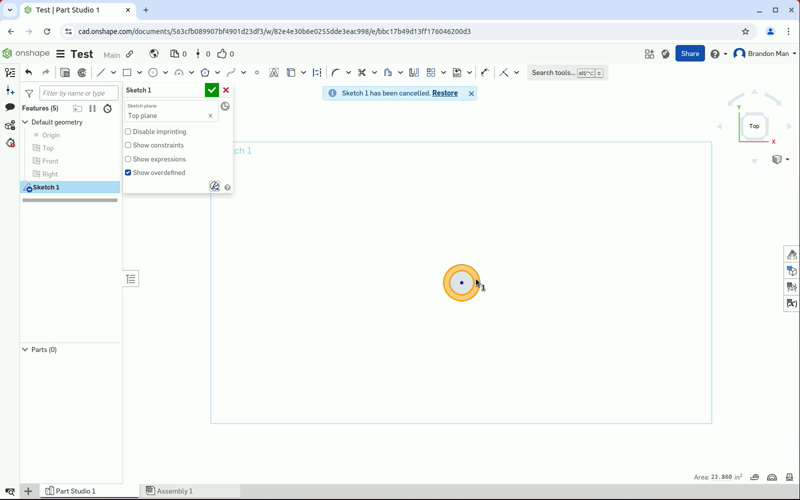
mouse_move(73, 352)
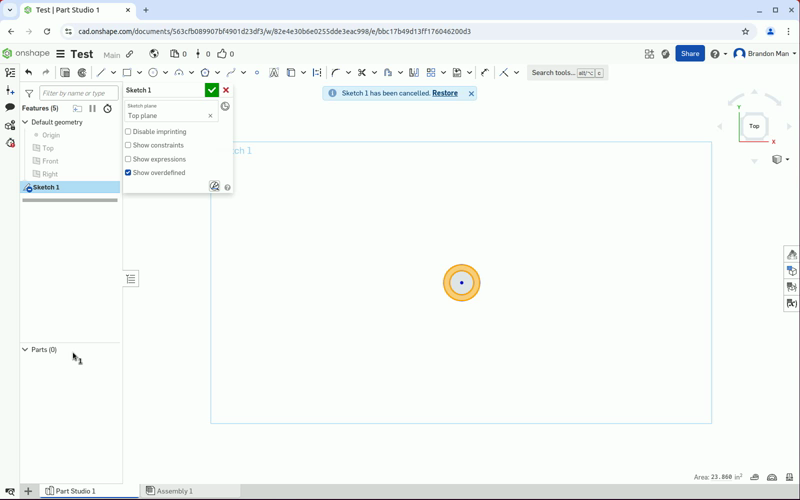
key(shift+y)
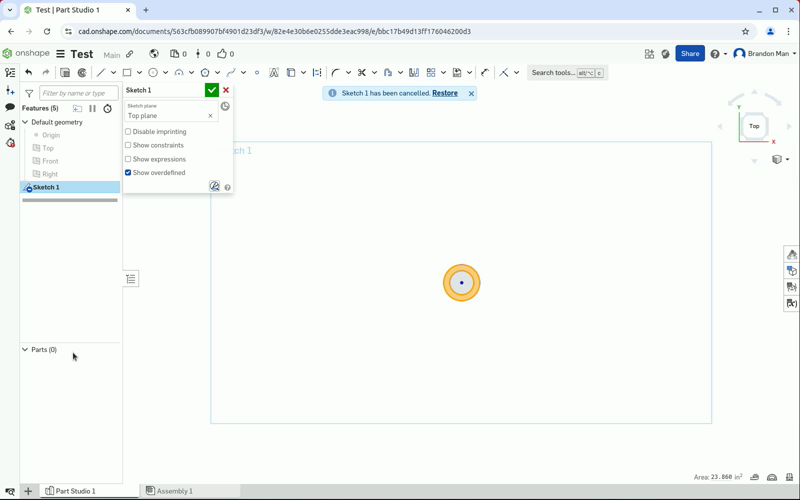
key(shift+e)
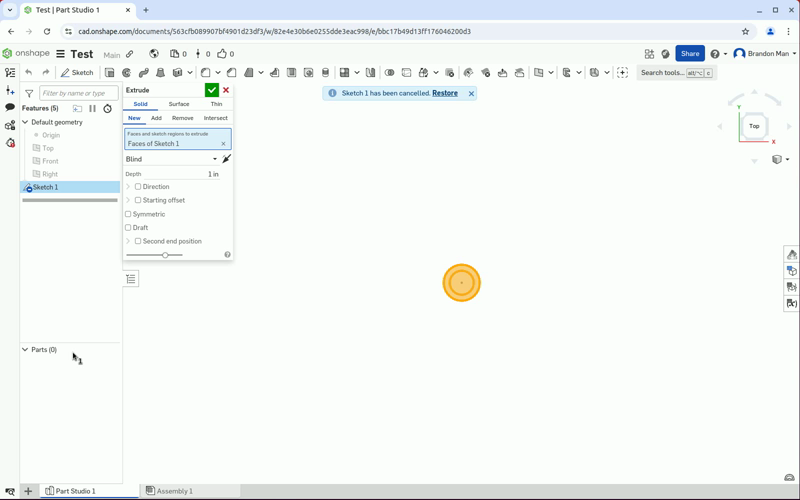
mouse_move(143, 106)
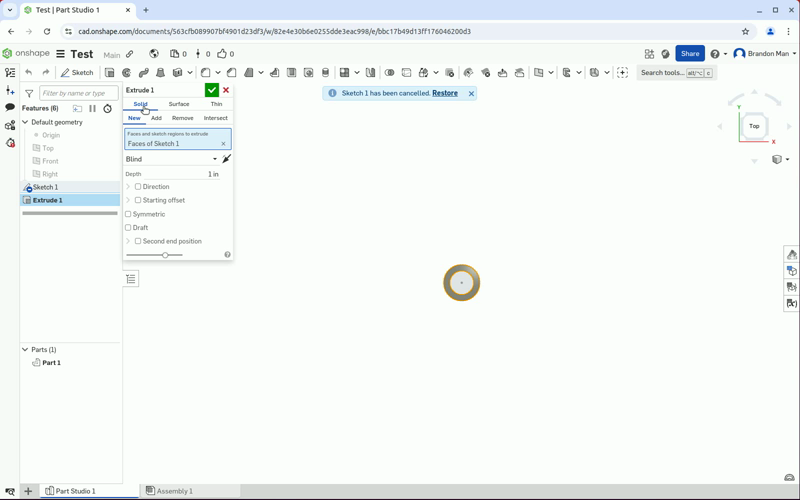
click(143, 106)
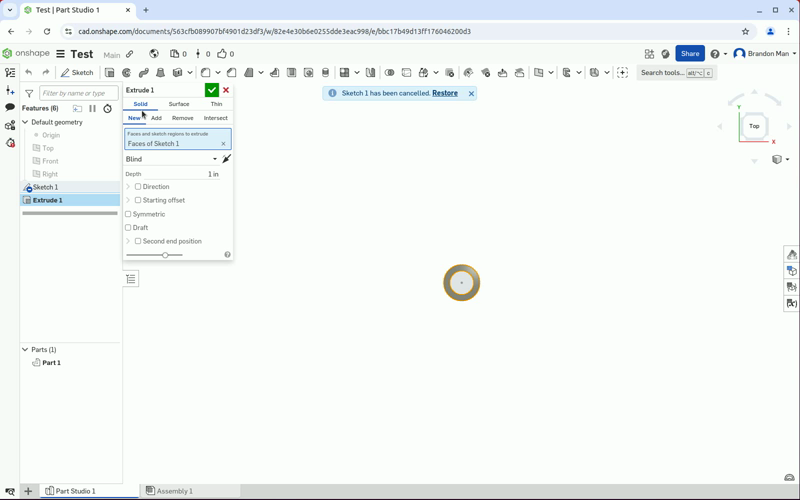
mouse_move(137, 120)
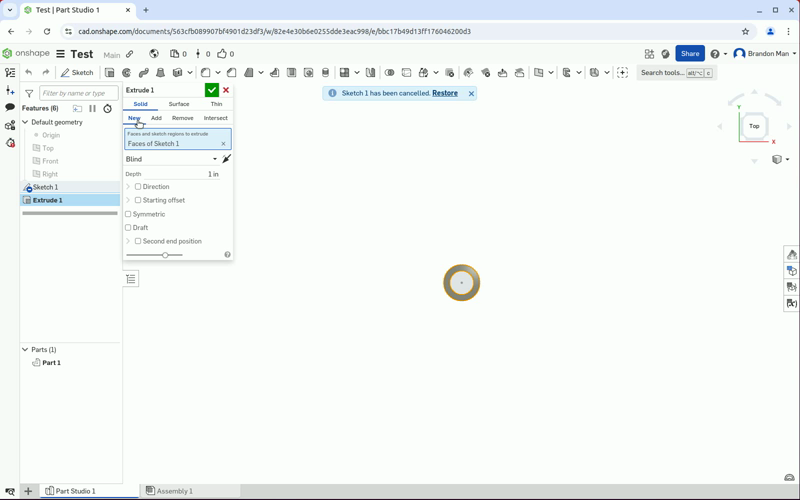
click(137, 120)
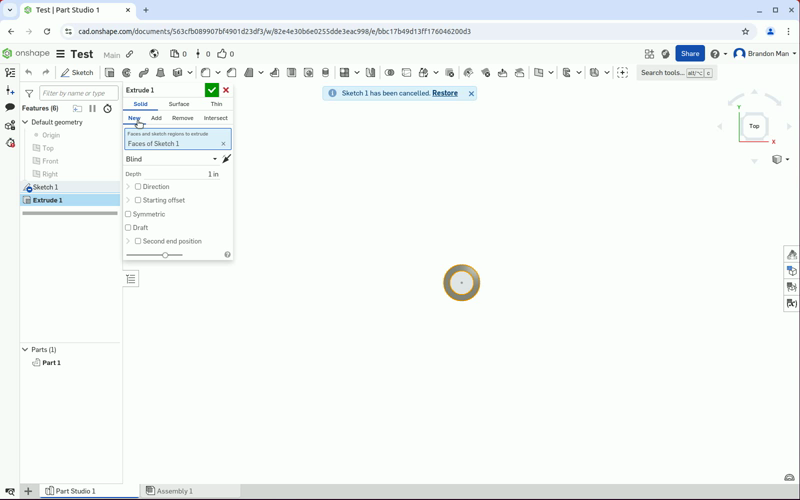
key(tab, 4)
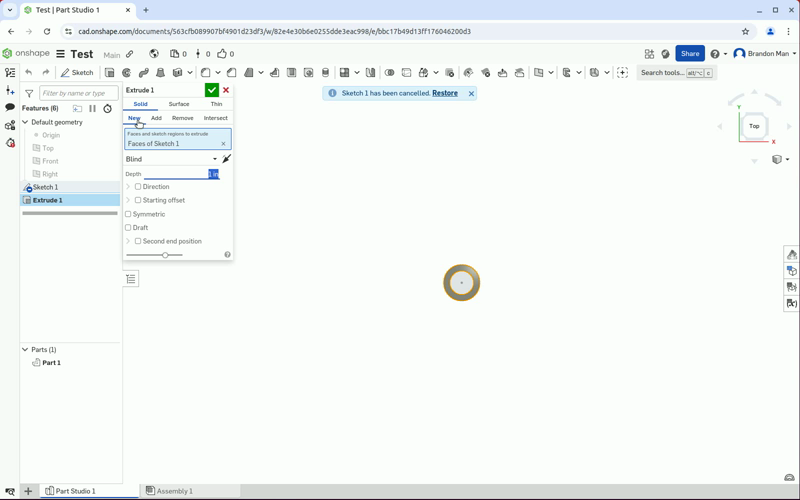
text(9.147)
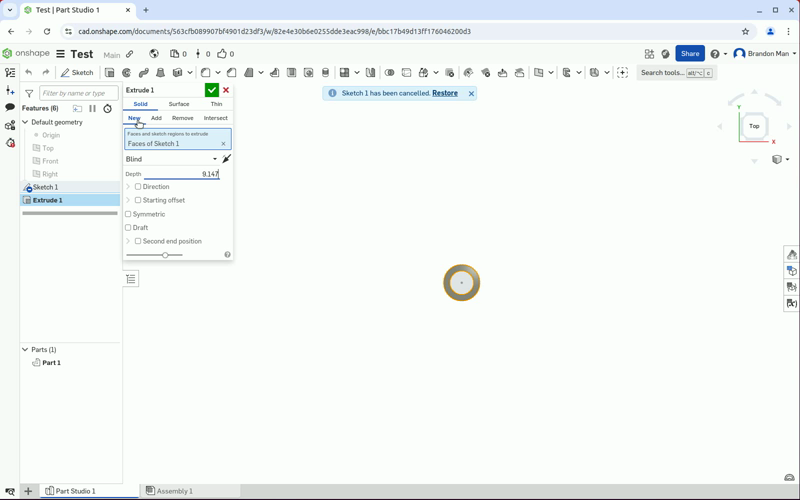
key(enter)
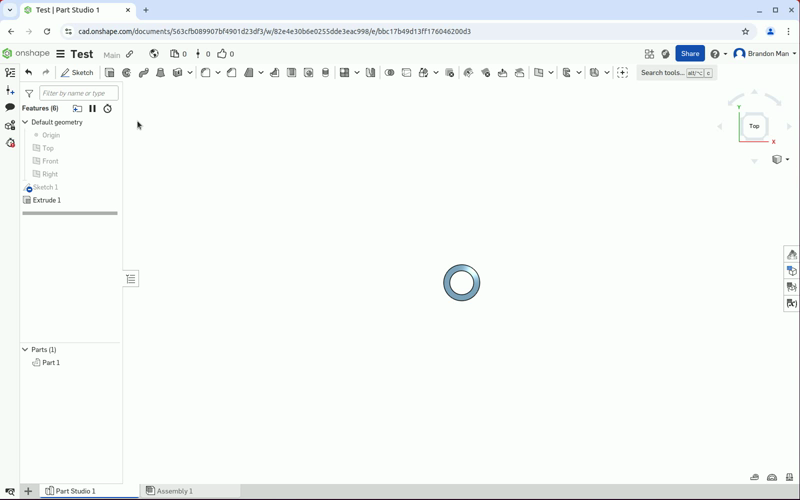
key(shift+h)
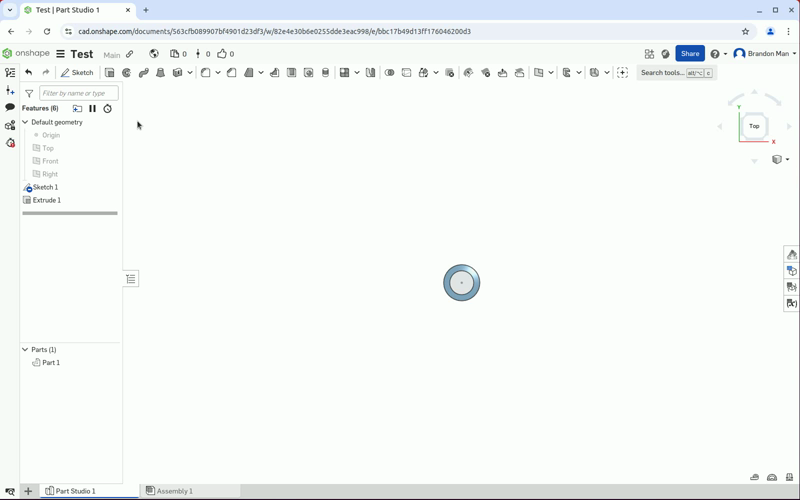
key(shift+h)
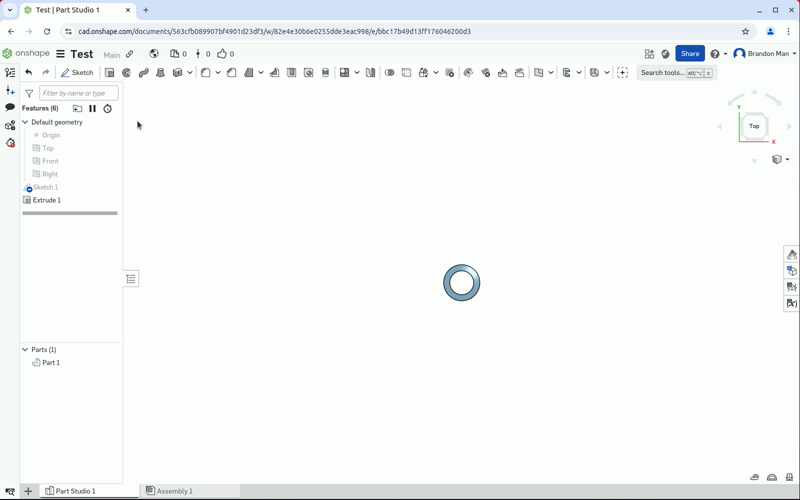
mouse_move(73, 189)
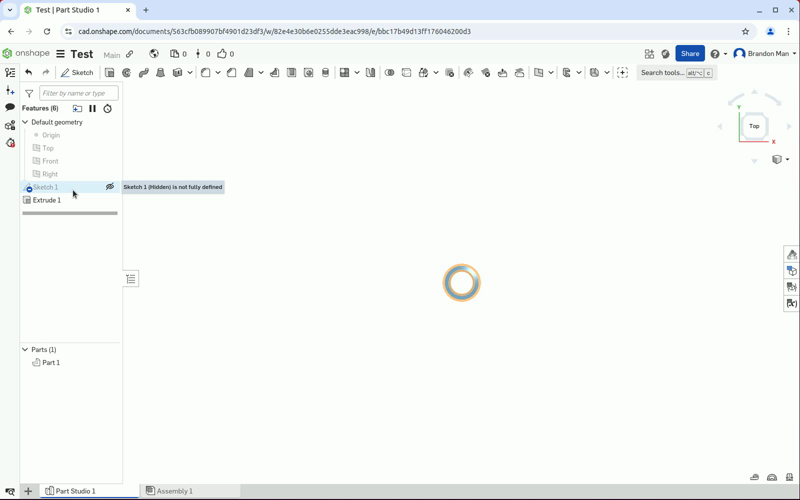
click(73, 189)
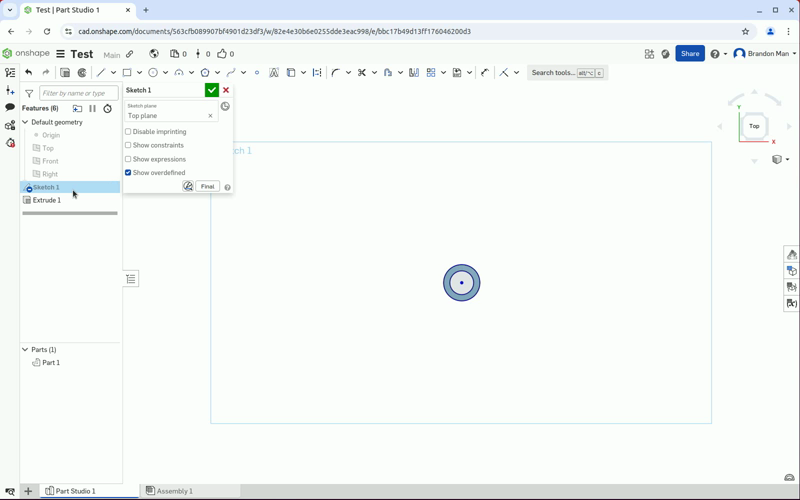
mouse_move(229, 92)
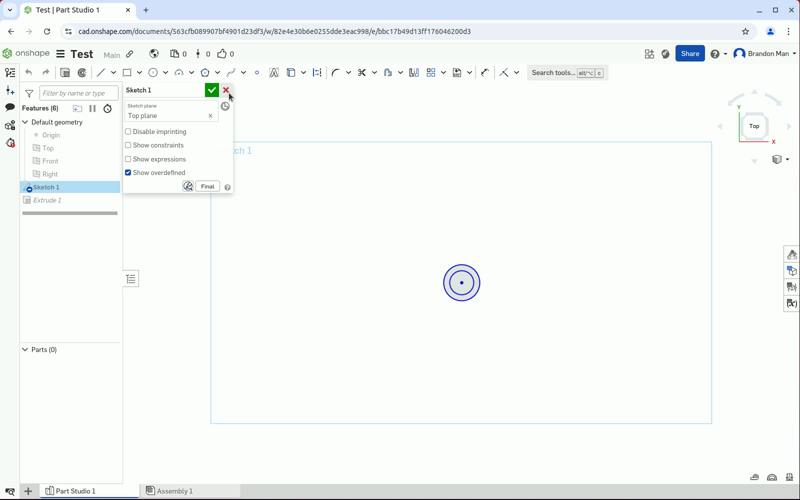
click(229, 92)
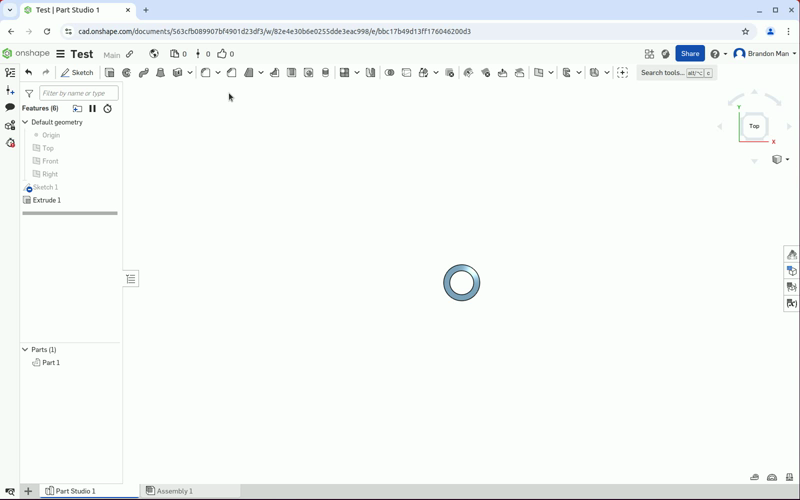
mouse_move(541, 75)
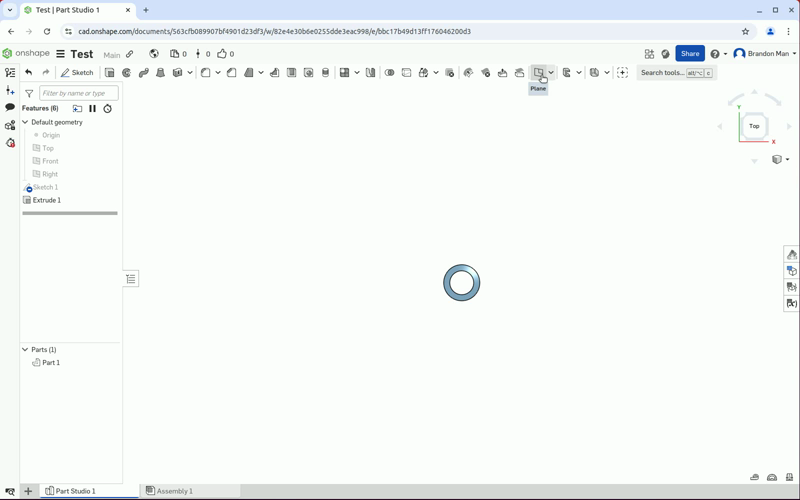
click(541, 75)
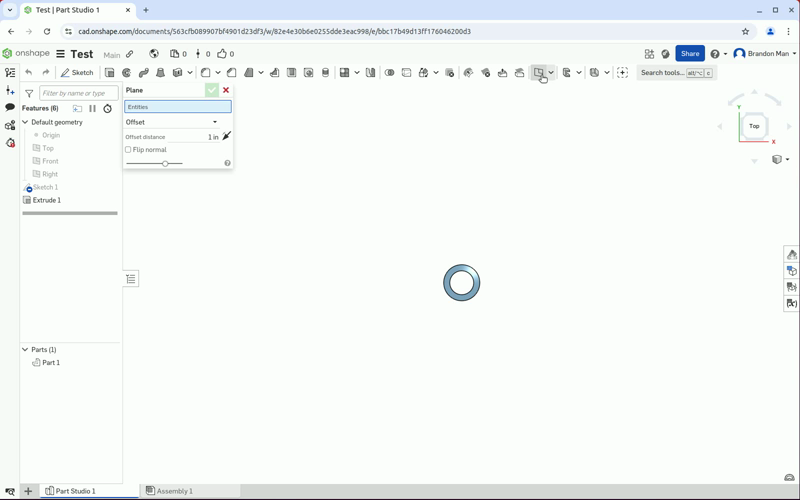
mouse_move(73, 150)
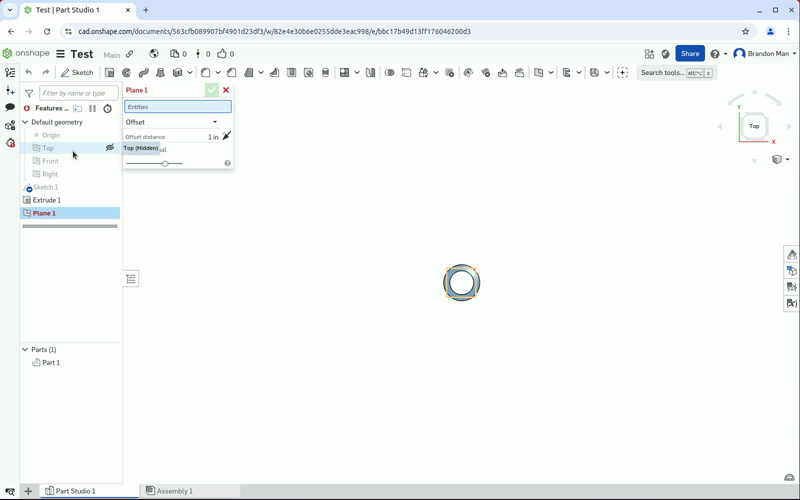
click(73, 150)
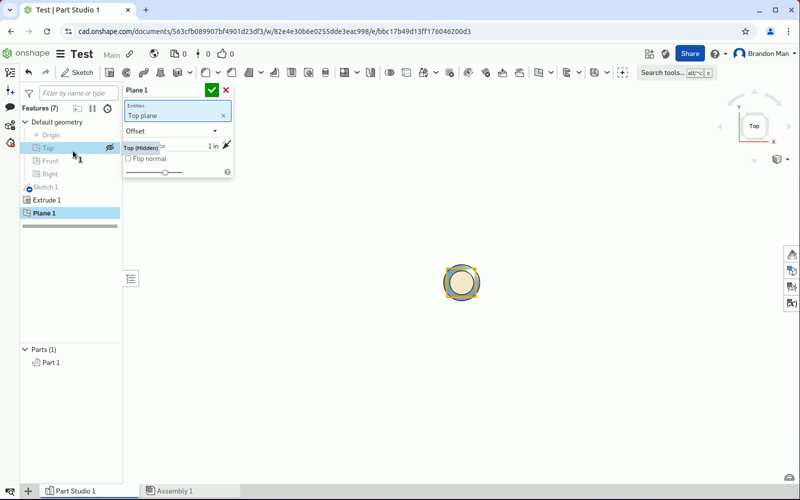
key(tab, 2)
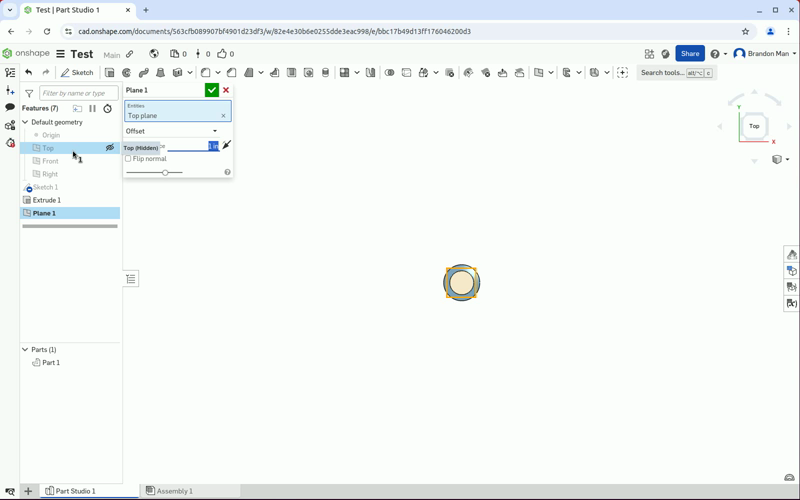
text(9.151)
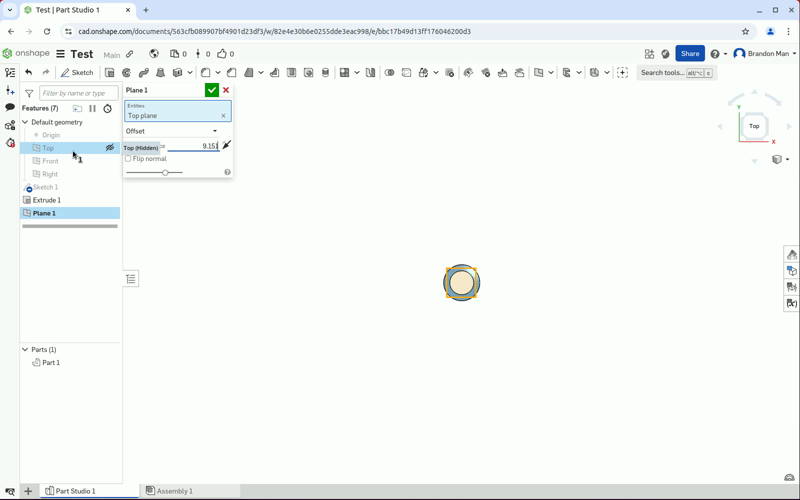
key(enter, 2)
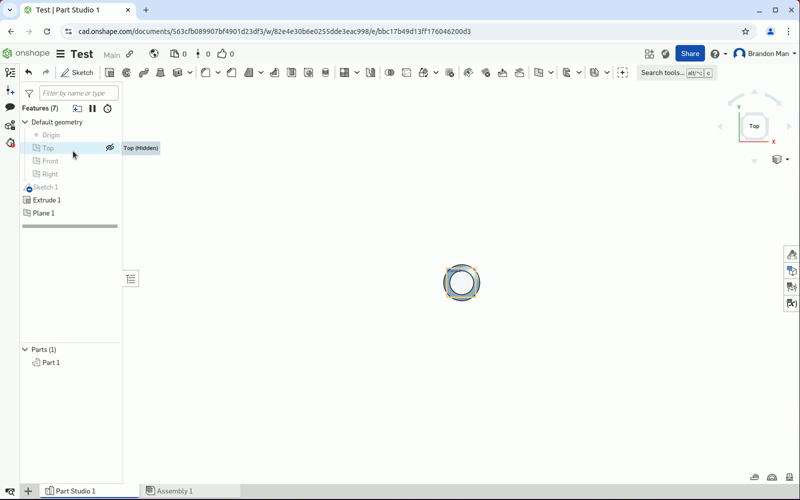
key(shift+s)
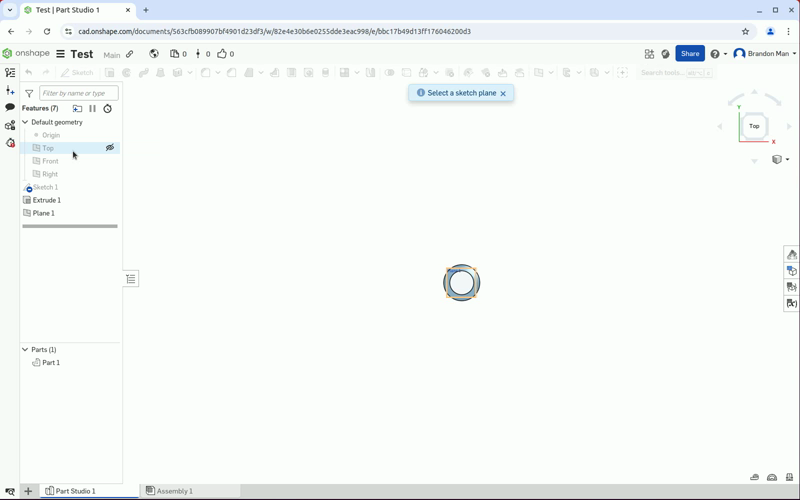
mouse_move(73, 215)
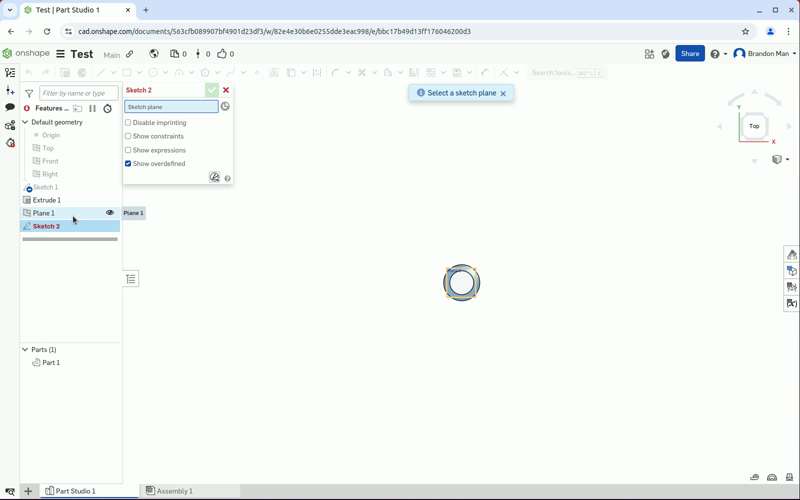
click(73, 215)
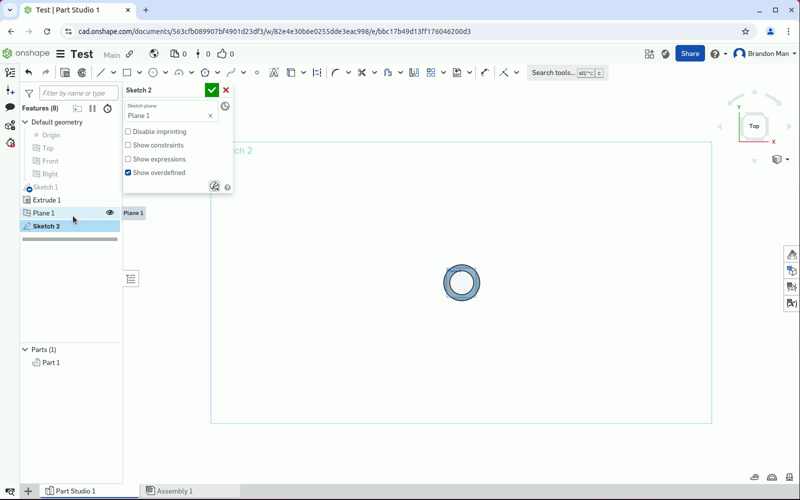
mouse_move(73, 352)
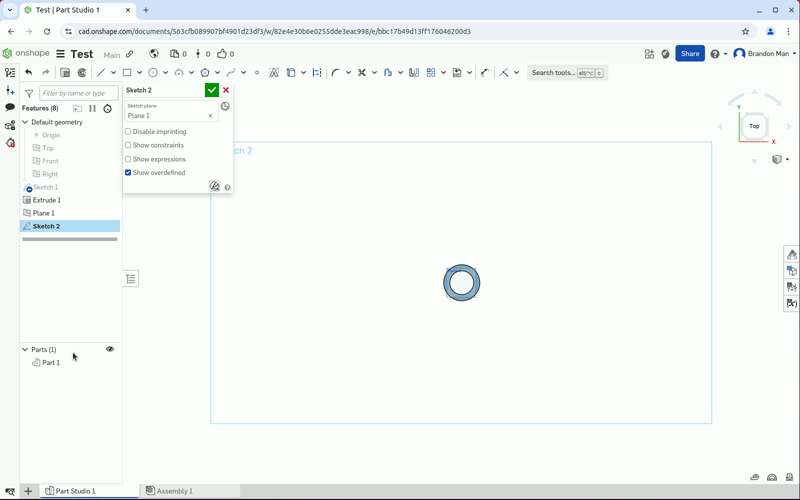
key(y)
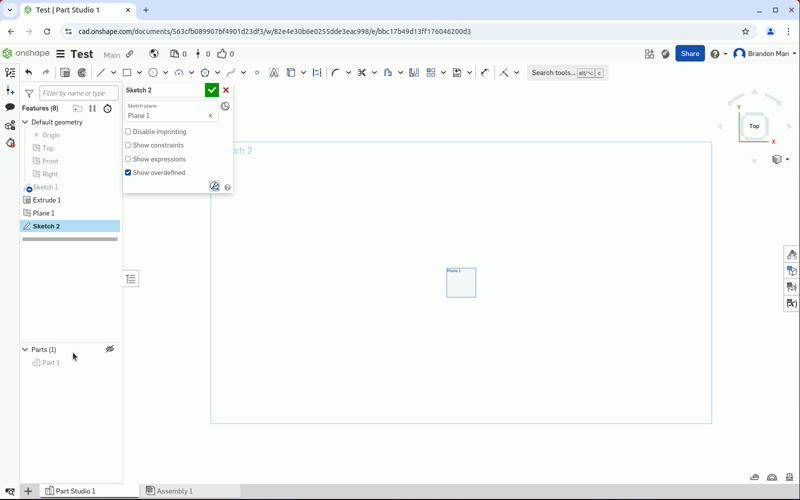
key(c)
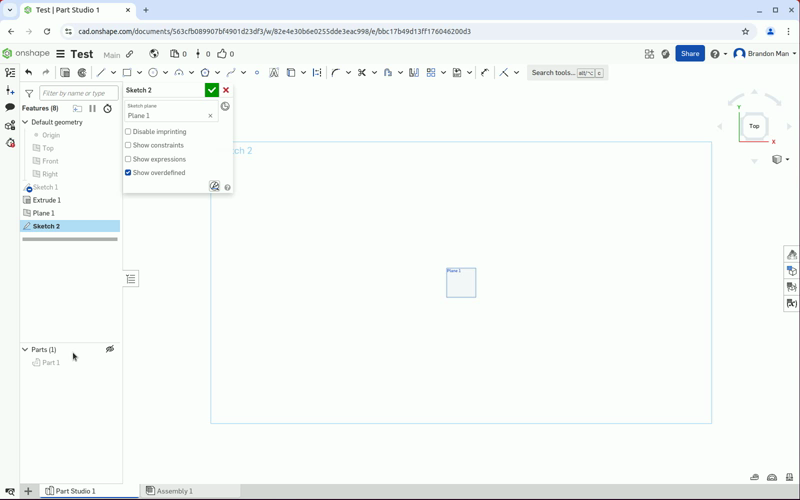
key_down(shift)
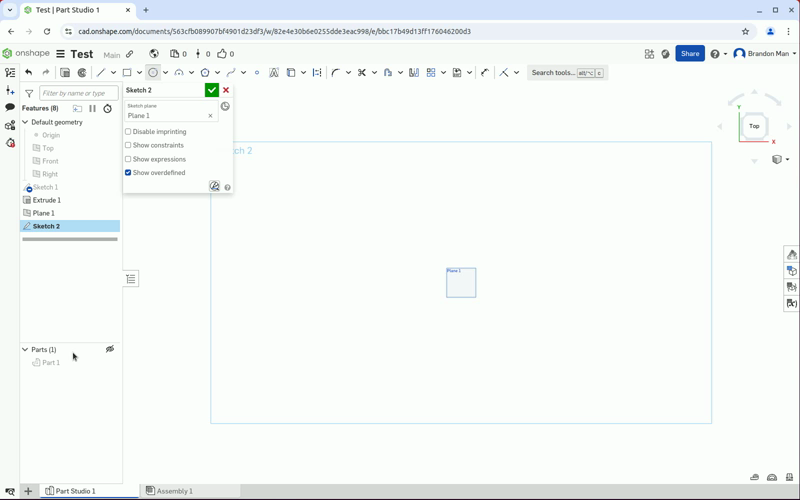
mouse_move(461, 282)
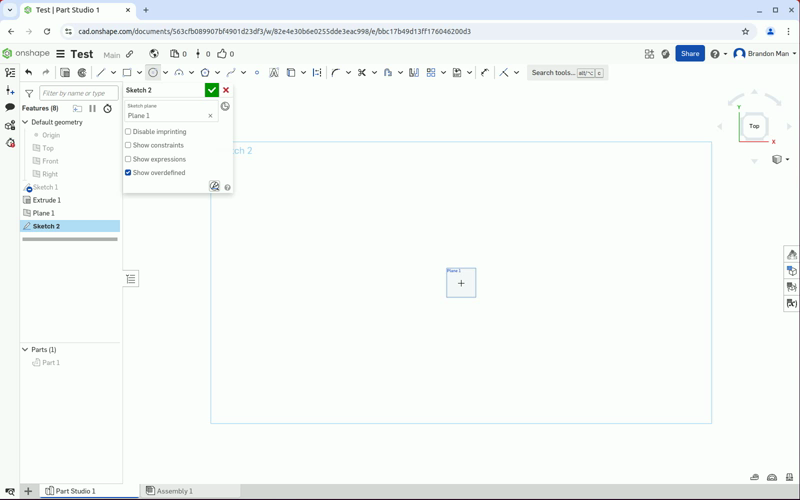
click(461, 282)
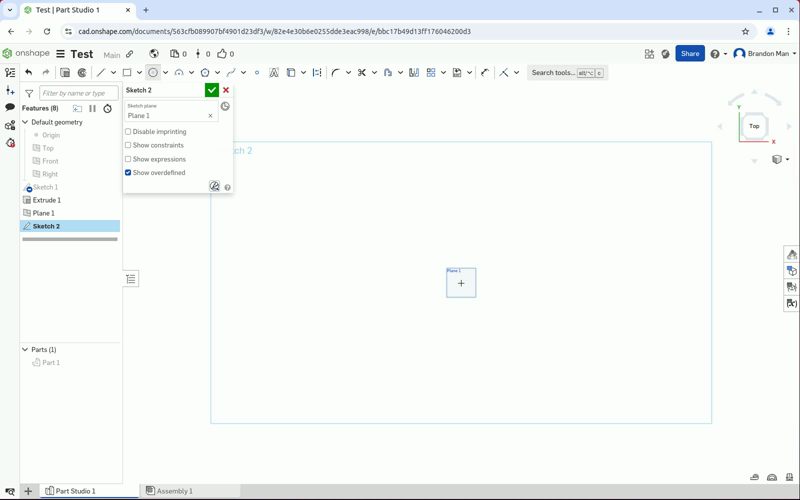
key_up(shift)
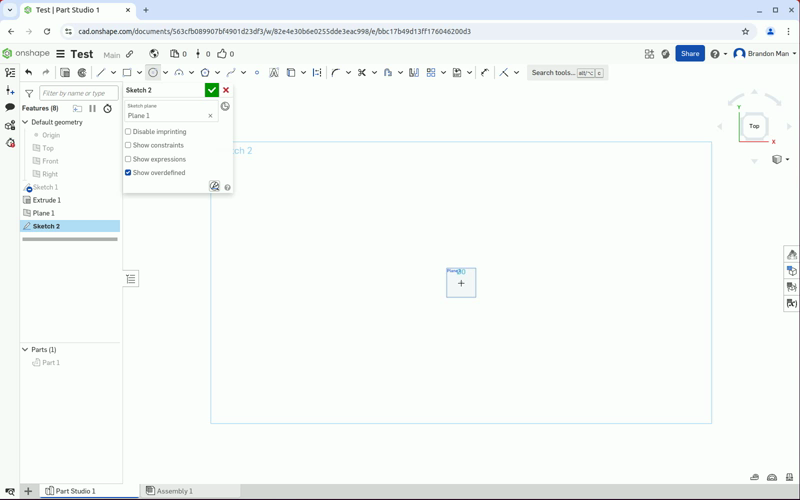
mouse_move(484, 282)
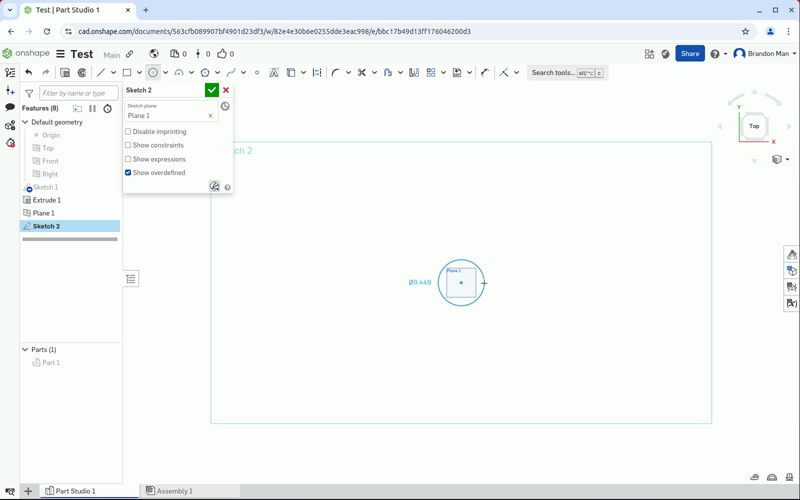
click(484, 282)
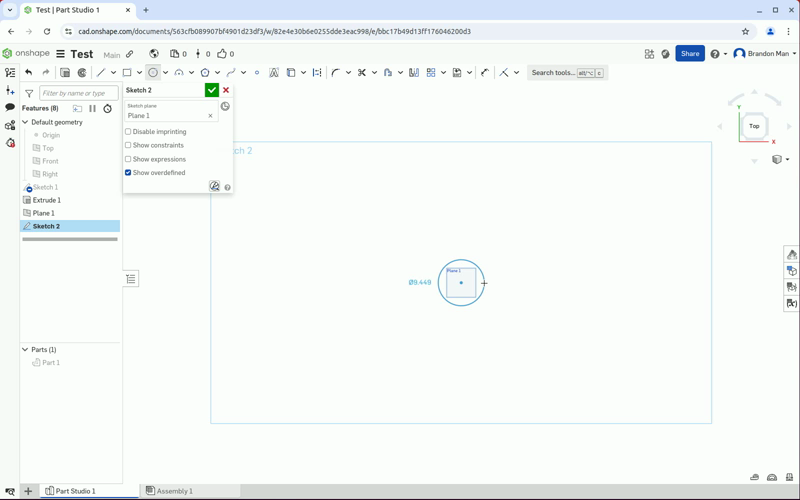
key(esc)
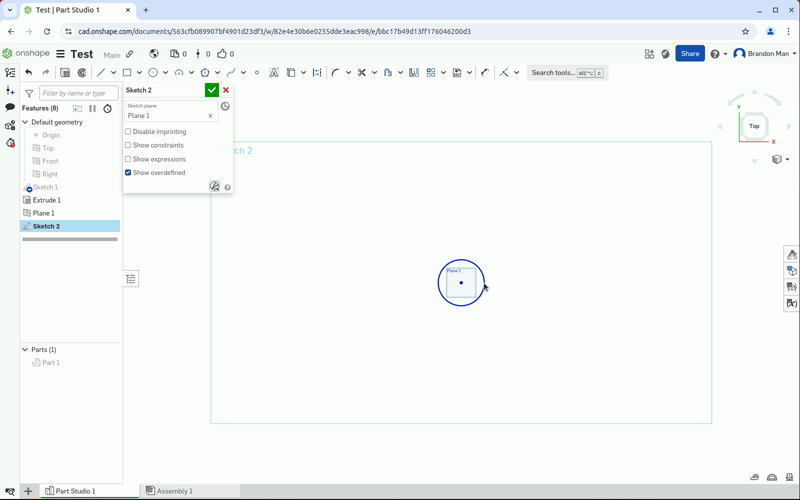
key(c)
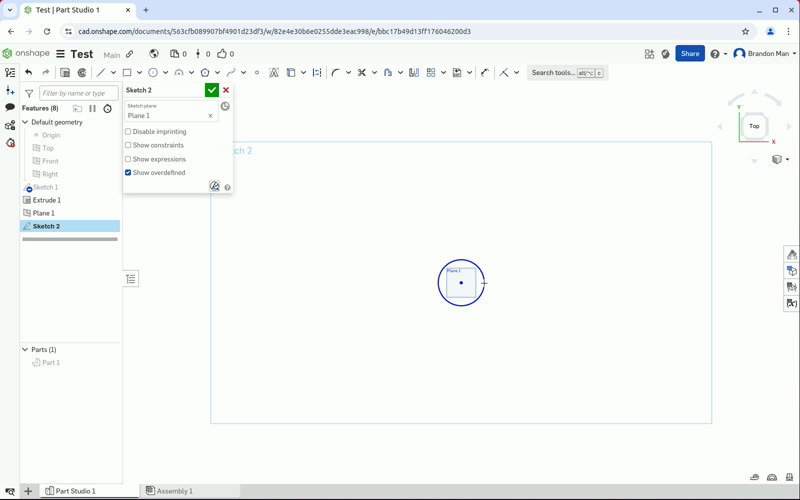
key_down(shift)
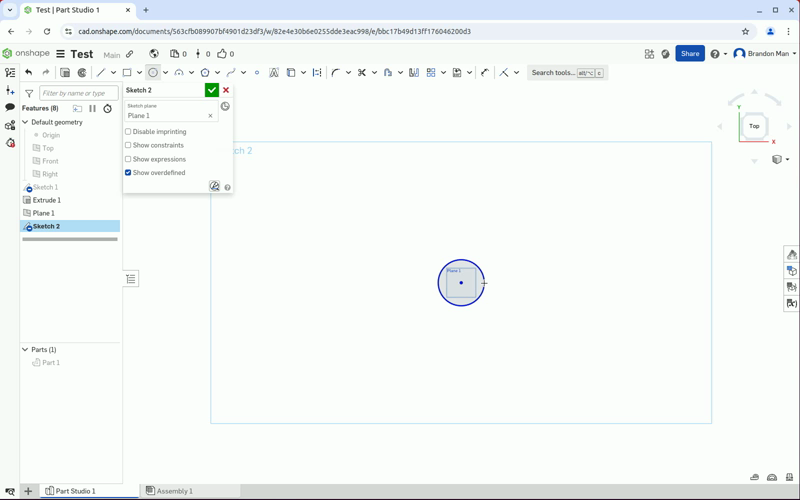
mouse_move(461, 282)
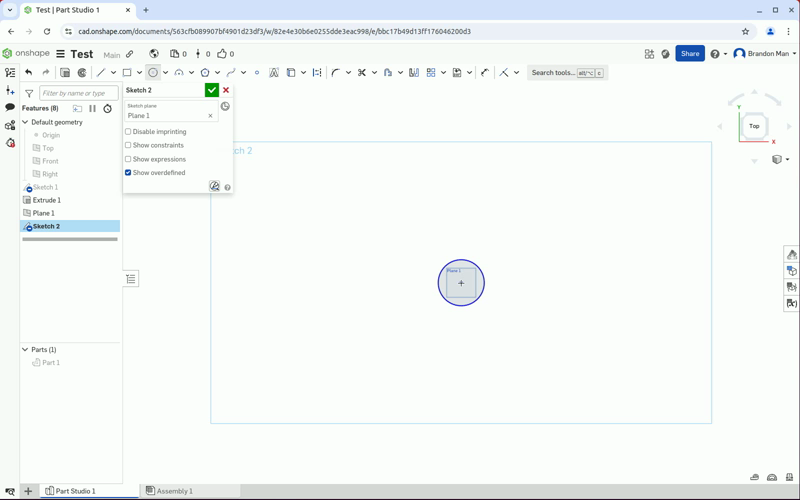
click(461, 282)
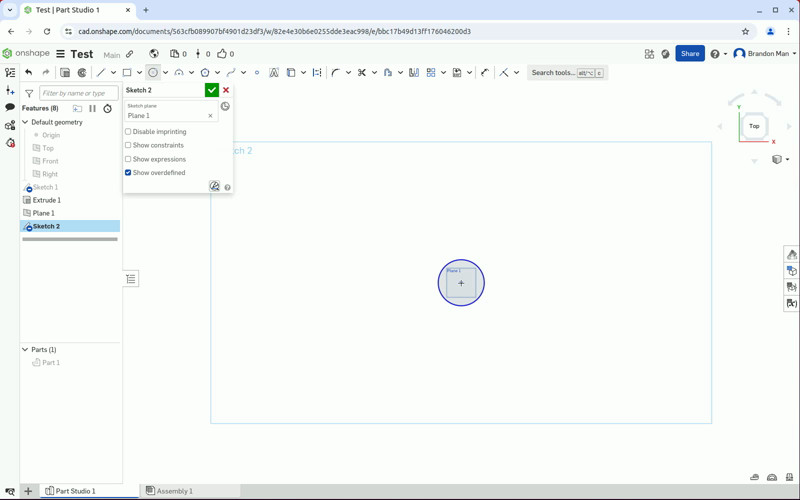
key_up(shift)
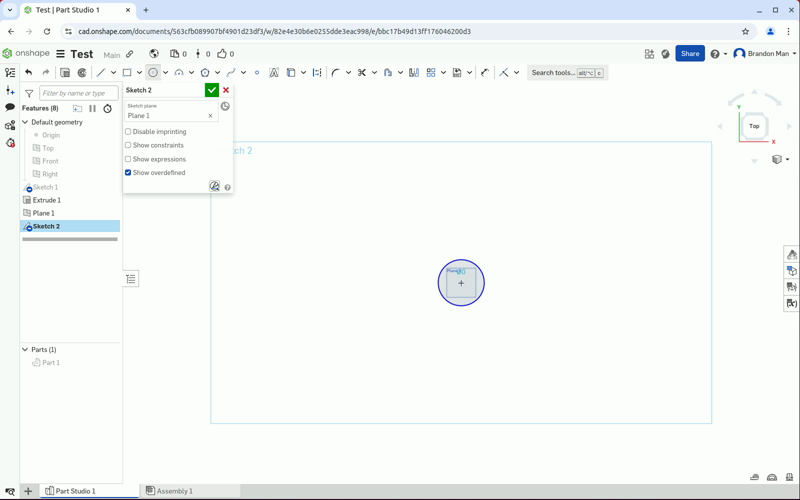
mouse_move(478, 282)
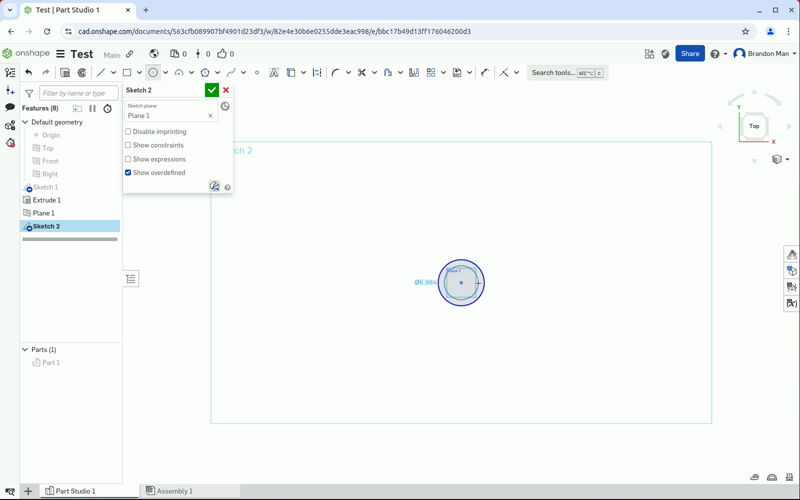
click(478, 282)
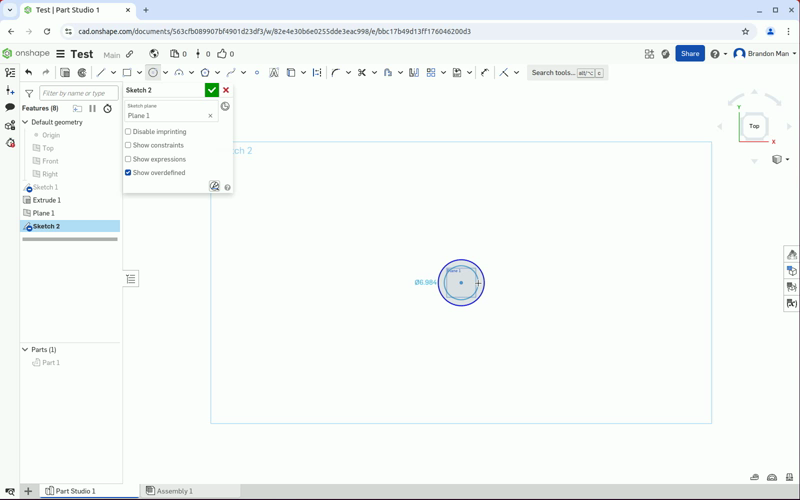
key(esc)
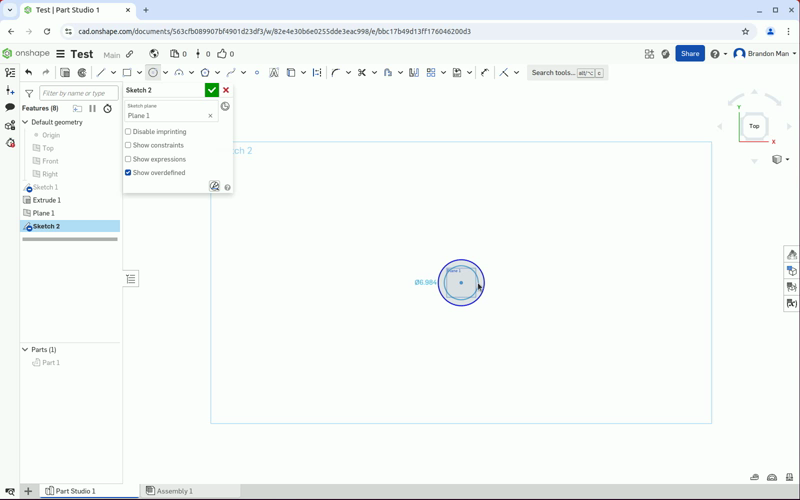
mouse_move(445, 292)
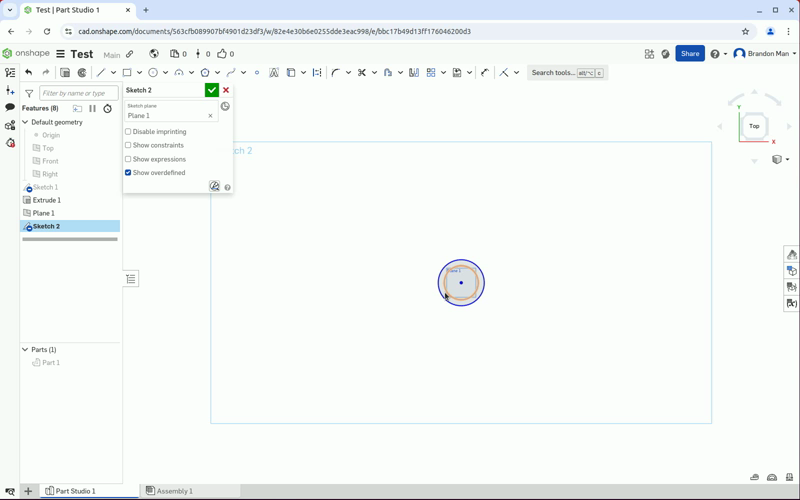
scroll(6)
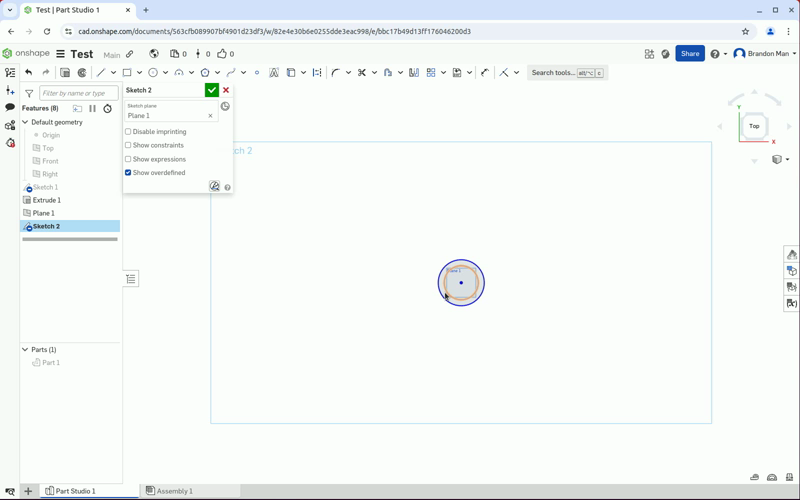
scroll(6)
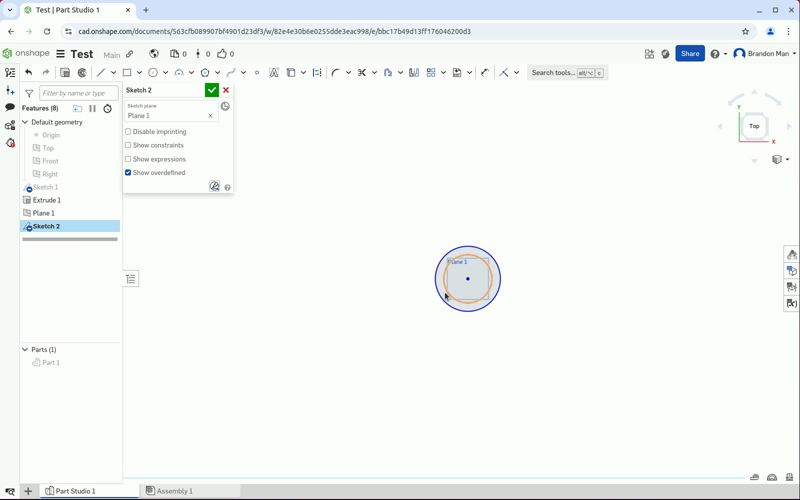
scroll(6)
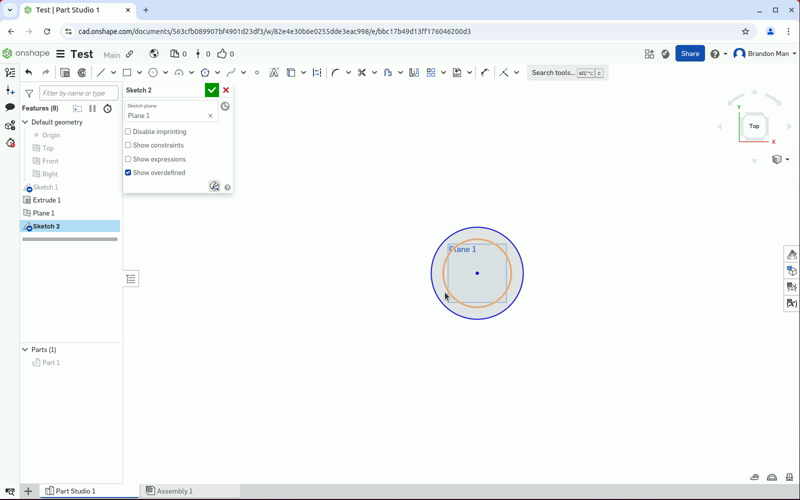
scroll(6)
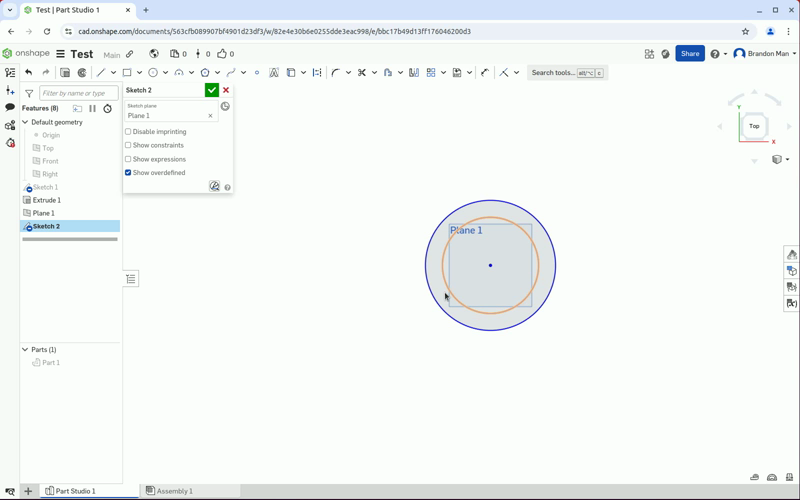
scroll(6)
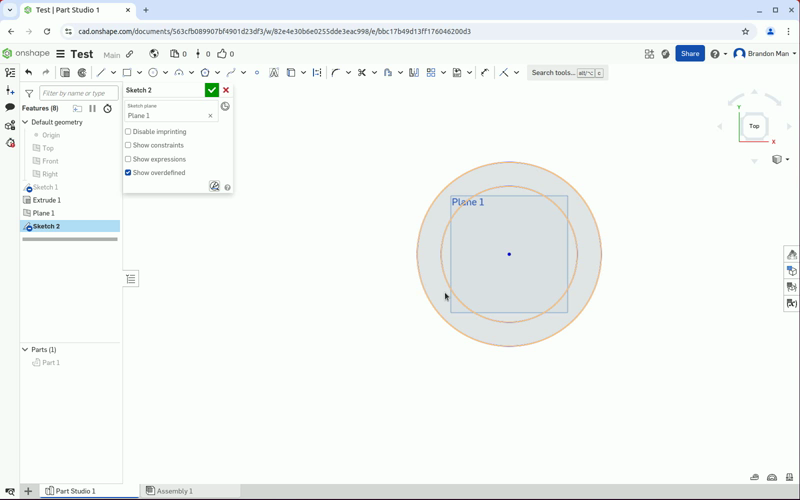
scroll(6)
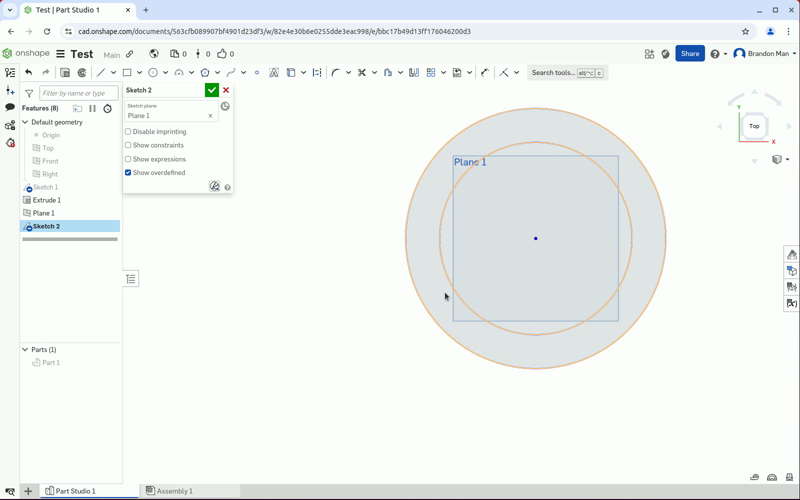
scroll(6)
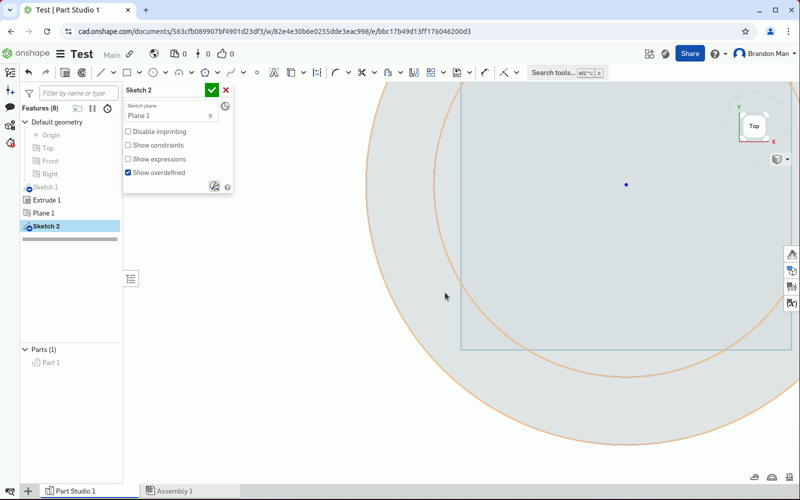
click(445, 292)
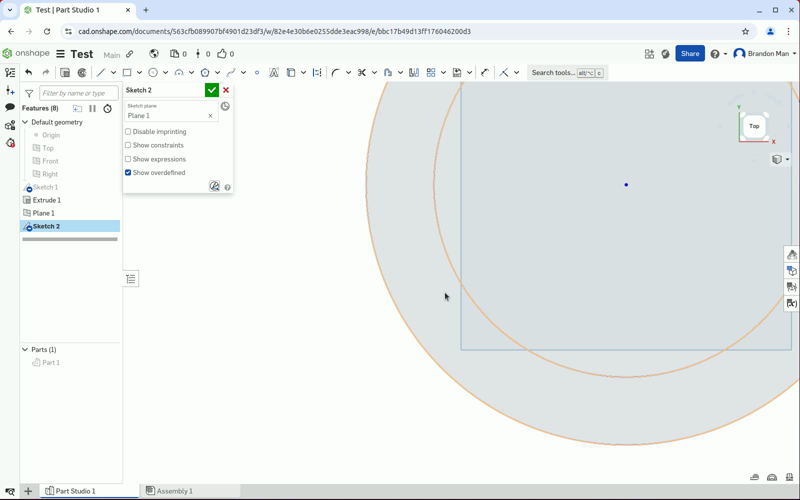
scroll(-6)
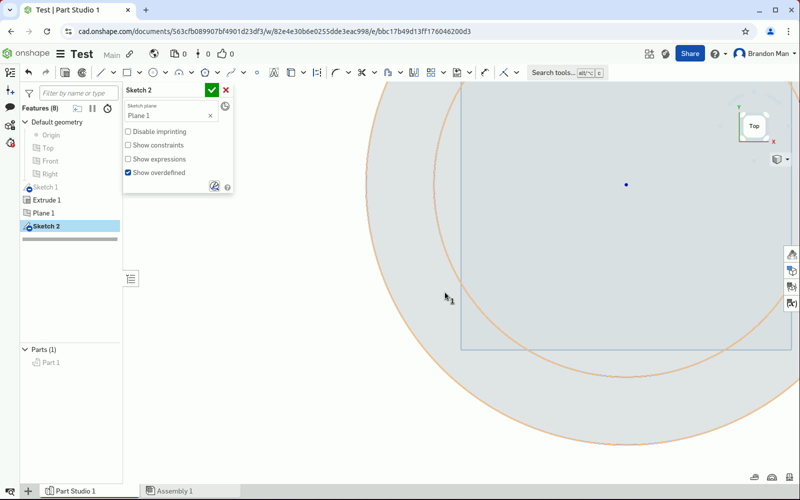
scroll(-6)
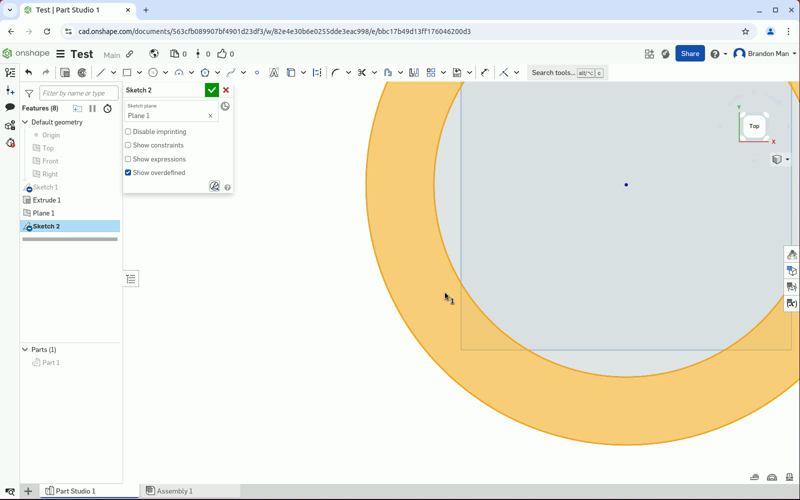
scroll(-6)
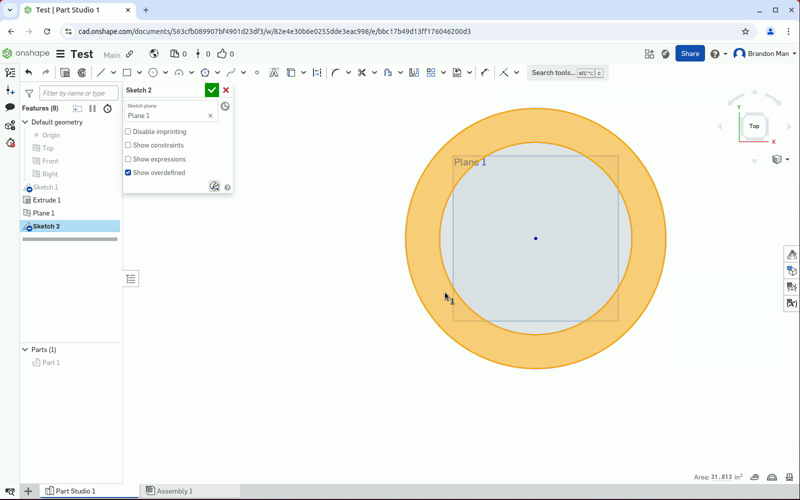
scroll(-6)
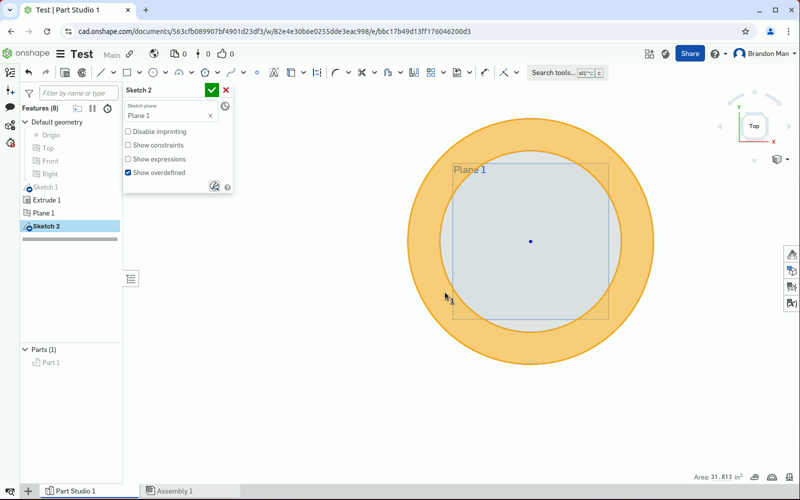
scroll(-6)
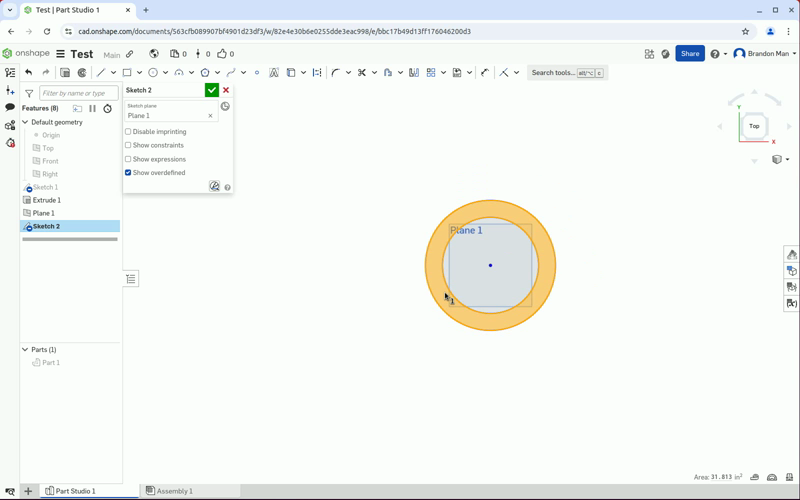
scroll(-6)
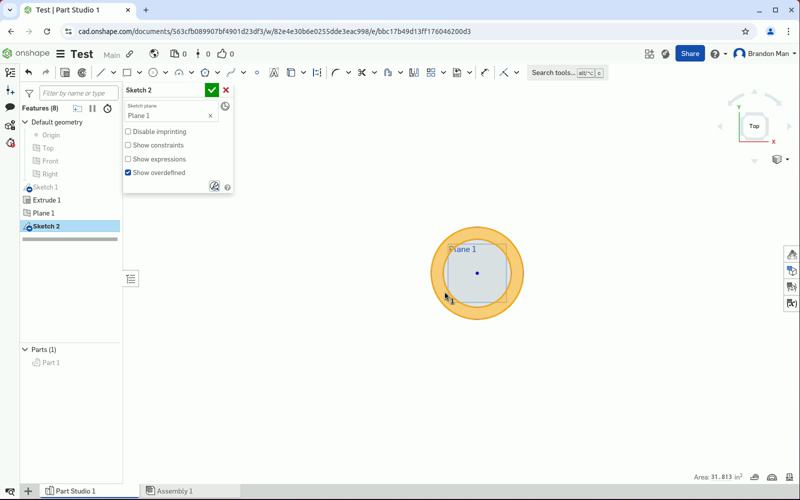
scroll(-6)
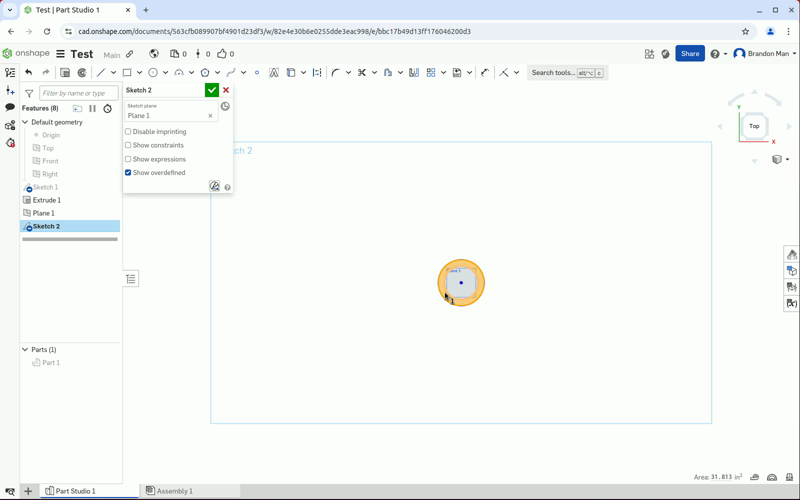
mouse_move(73, 352)
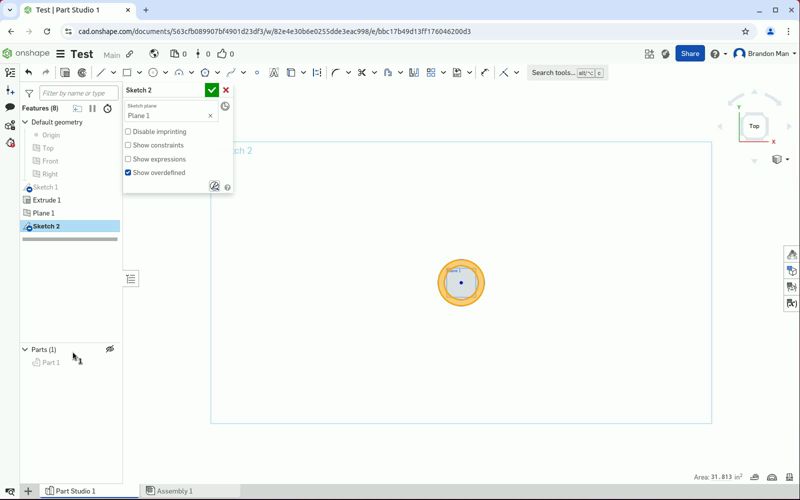
key(shift+y)
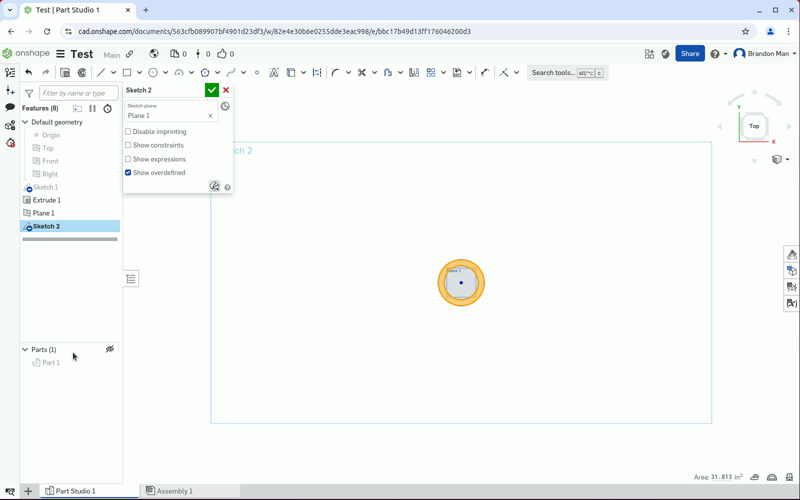
key(shift+e)
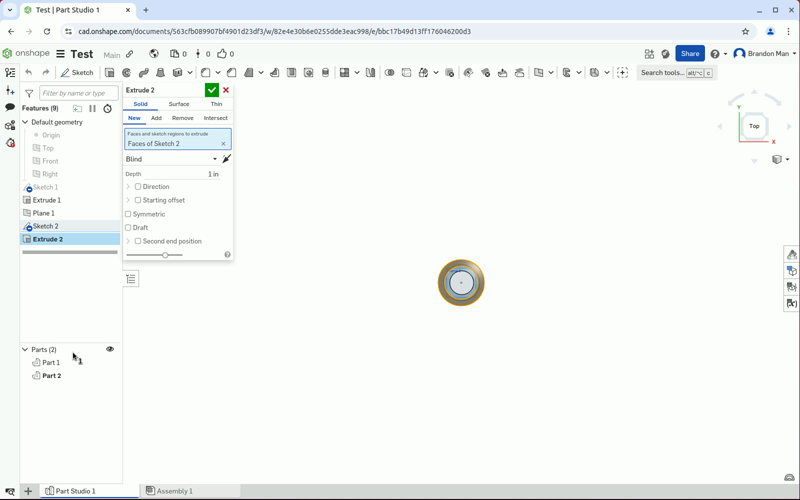
mouse_move(143, 106)
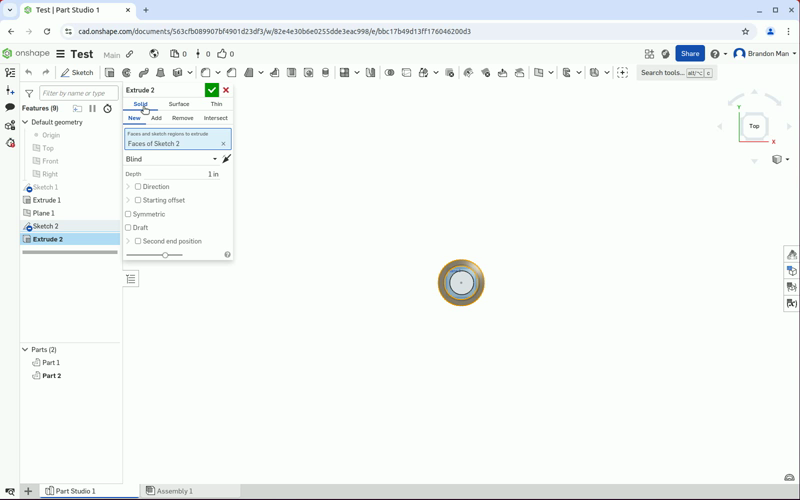
click(143, 106)
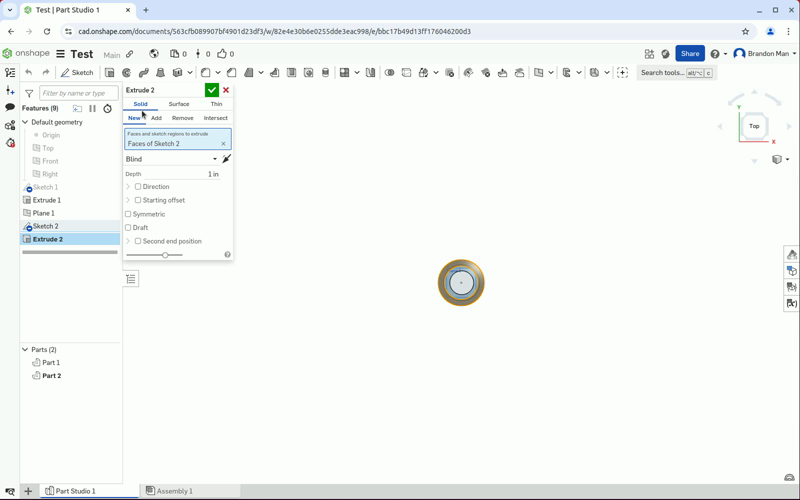
mouse_move(137, 120)
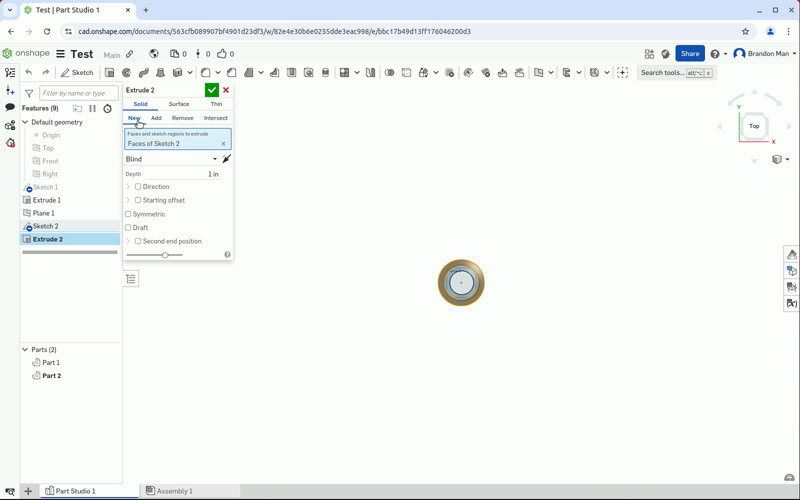
click(137, 120)
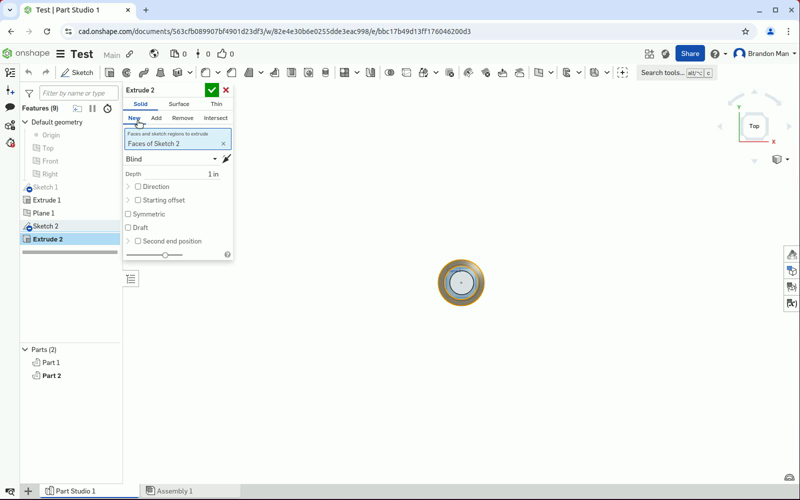
key(tab, 4)
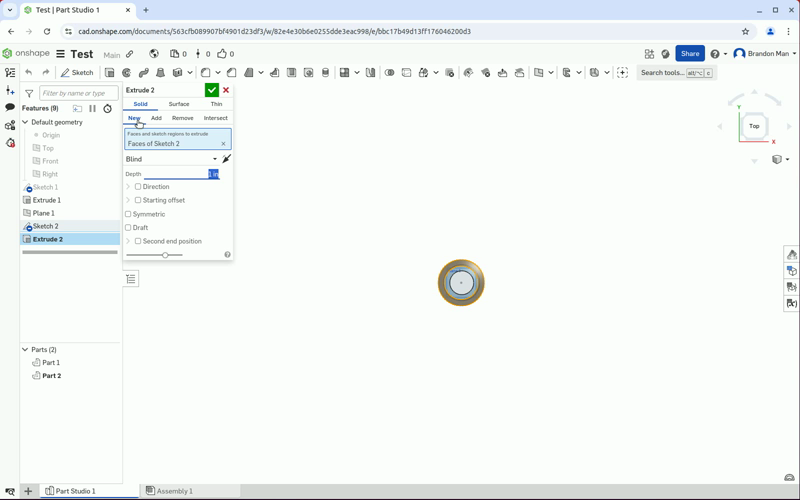
text(13.961)
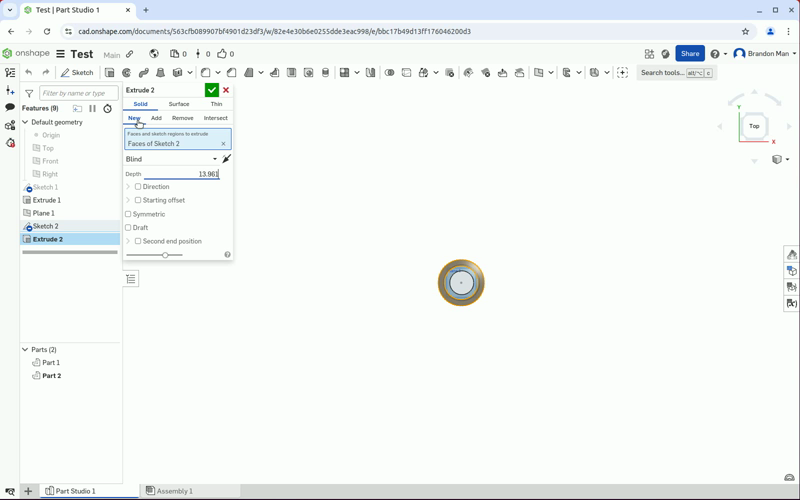
key(enter)
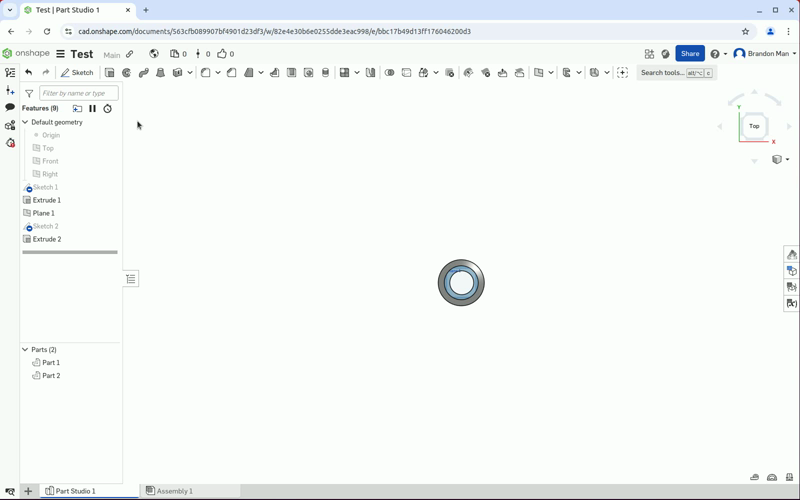
key(shift+h)
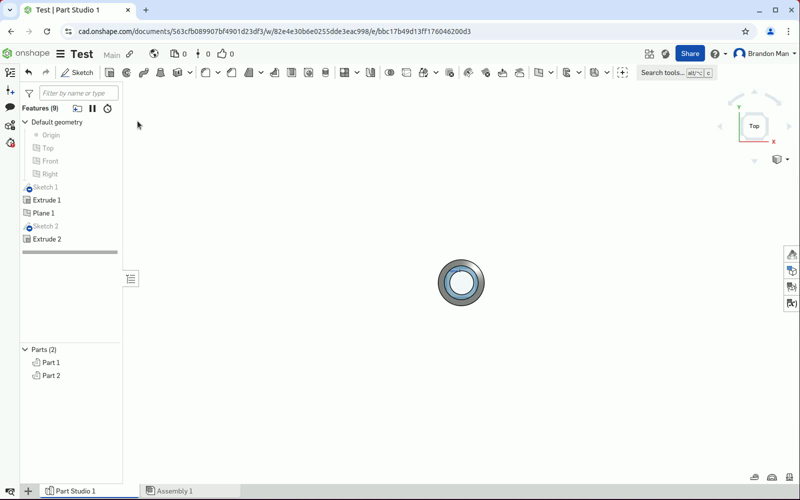
key(shift+h)
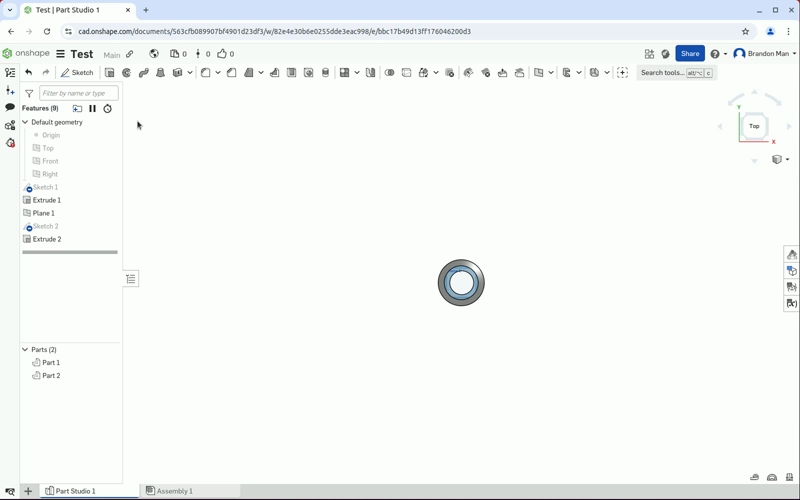
mouse_move(73, 189)
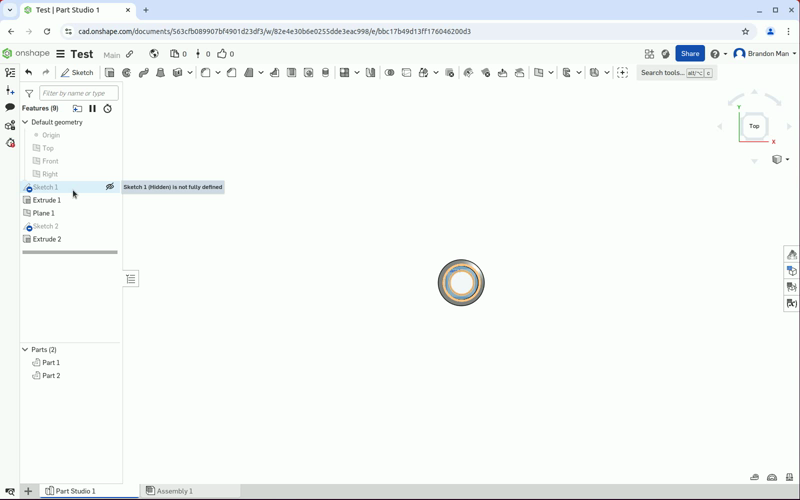
click(73, 189)
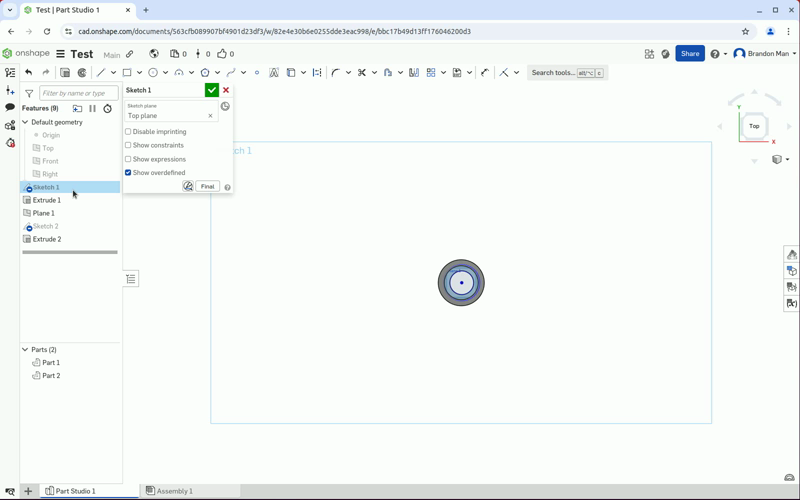
mouse_move(229, 92)
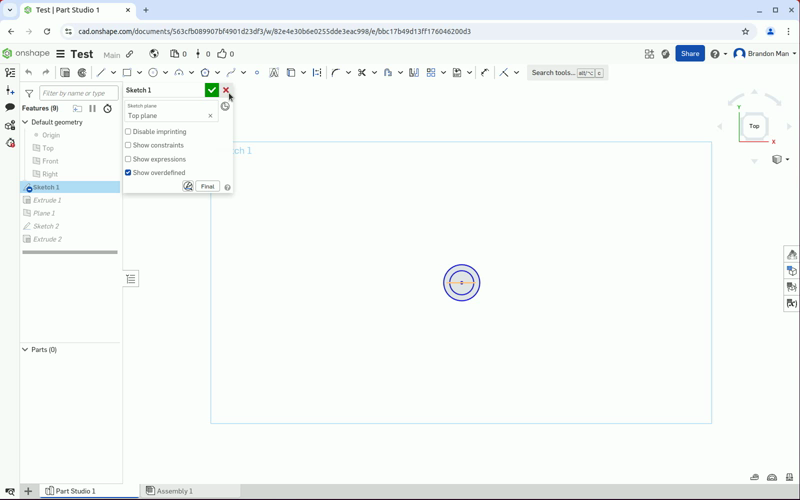
click(229, 92)
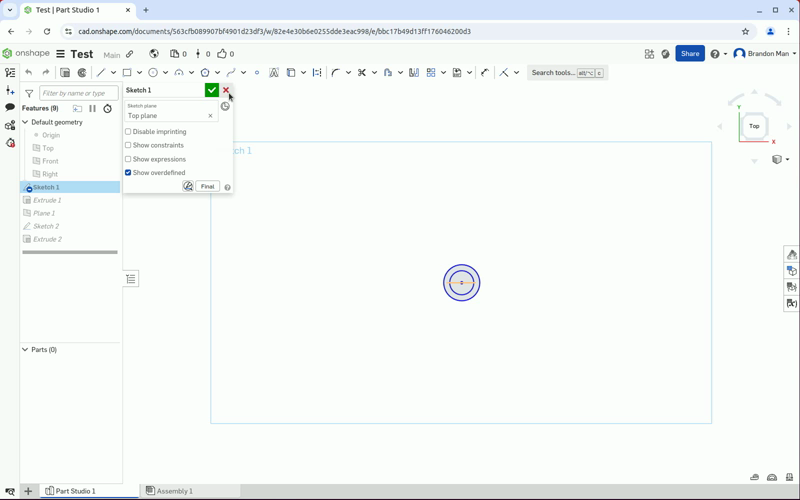
key(shift+s)
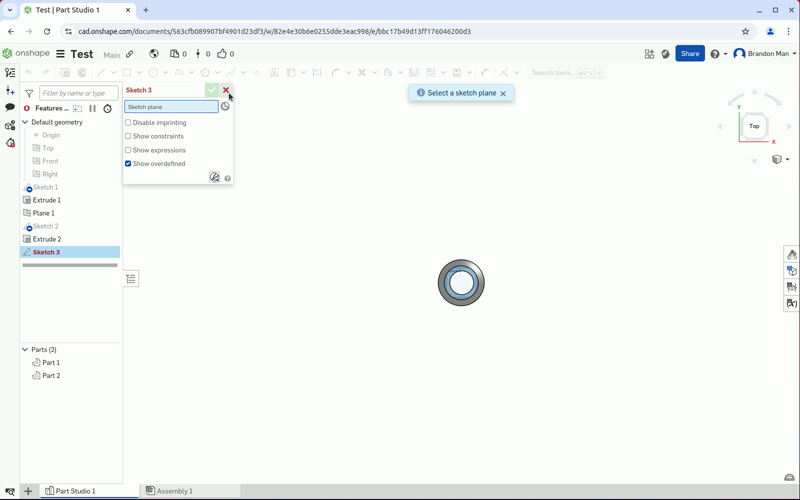
mouse_move(73, 215)
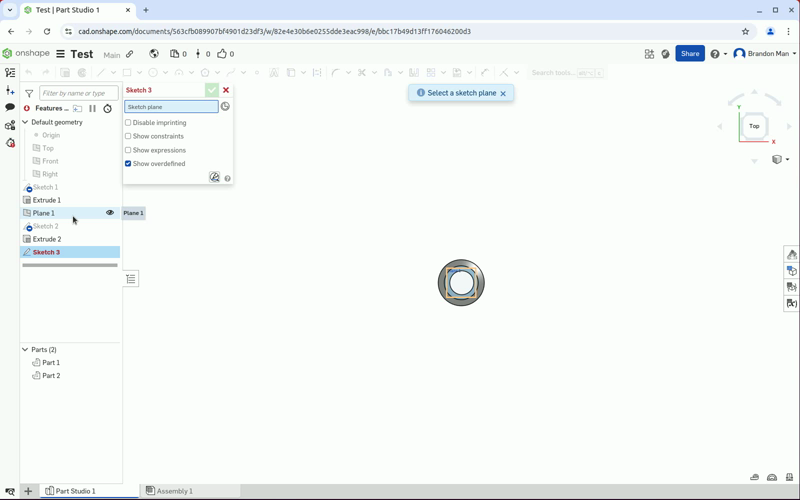
click(73, 215)
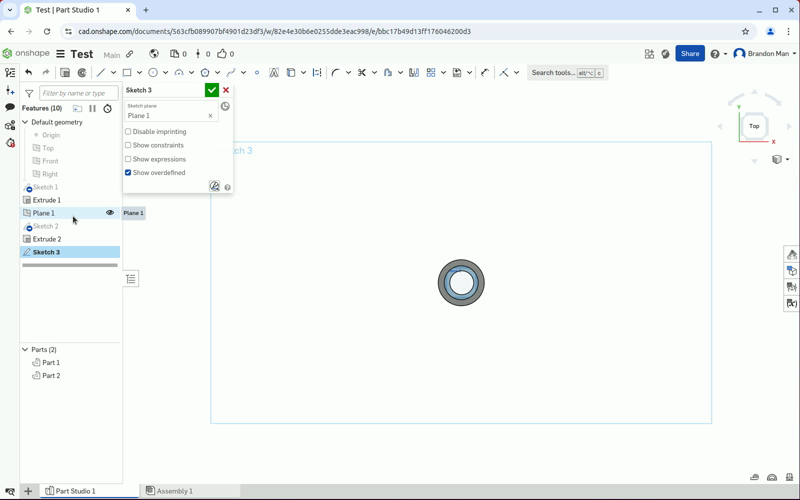
mouse_move(73, 352)
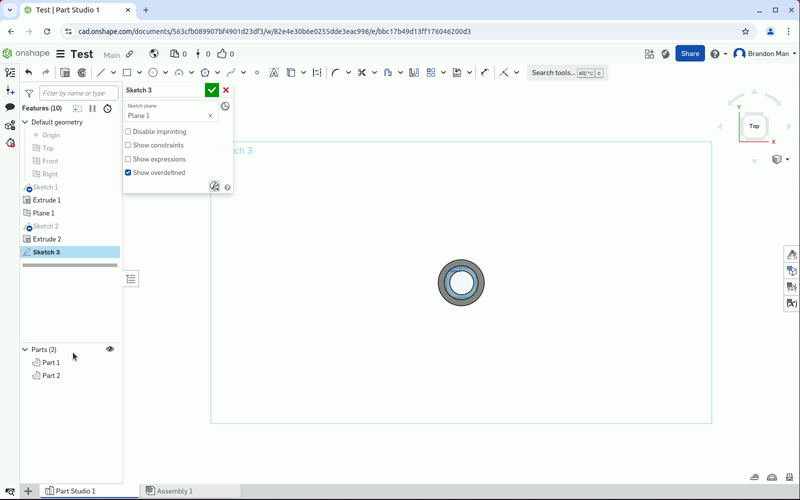
key(y)
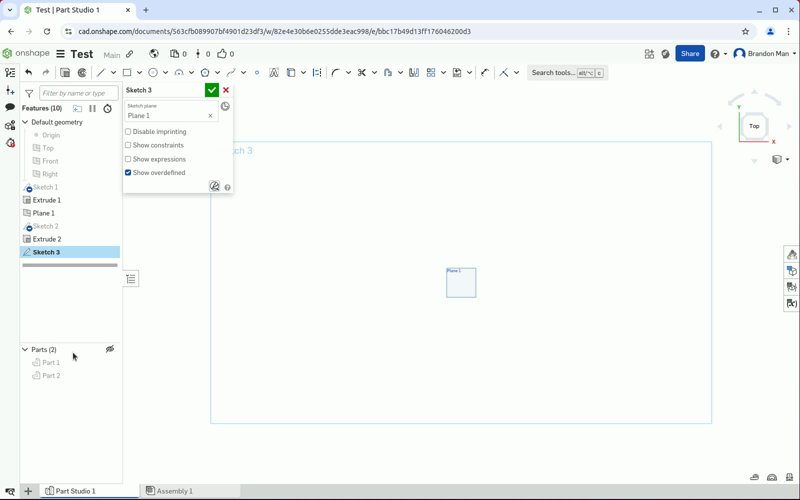
key(c)
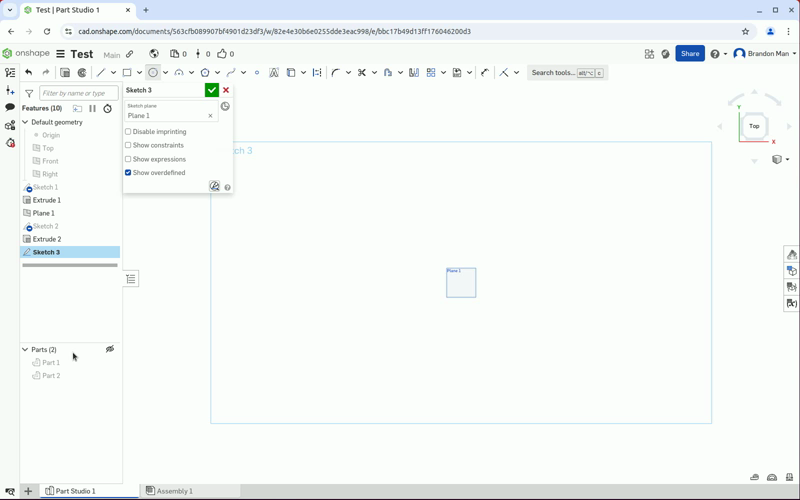
key_down(shift)
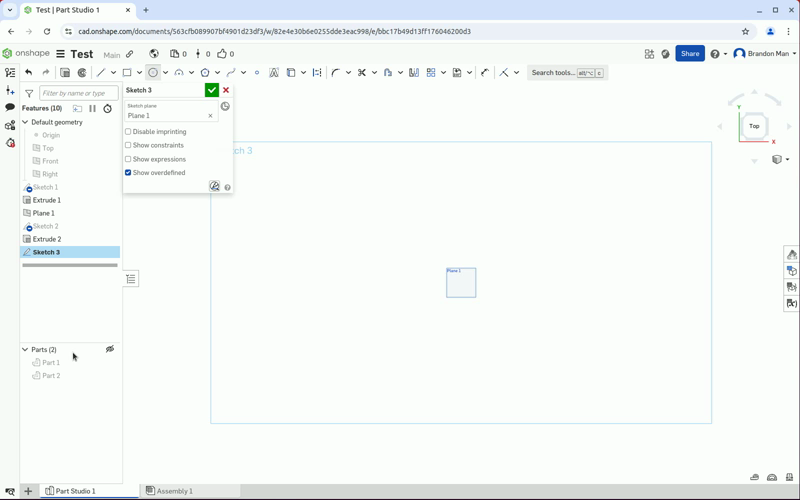
mouse_move(461, 282)
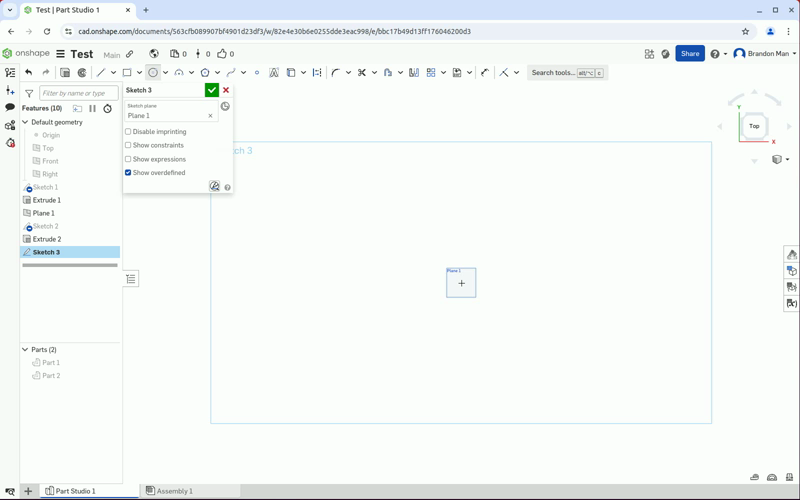
click(461, 282)
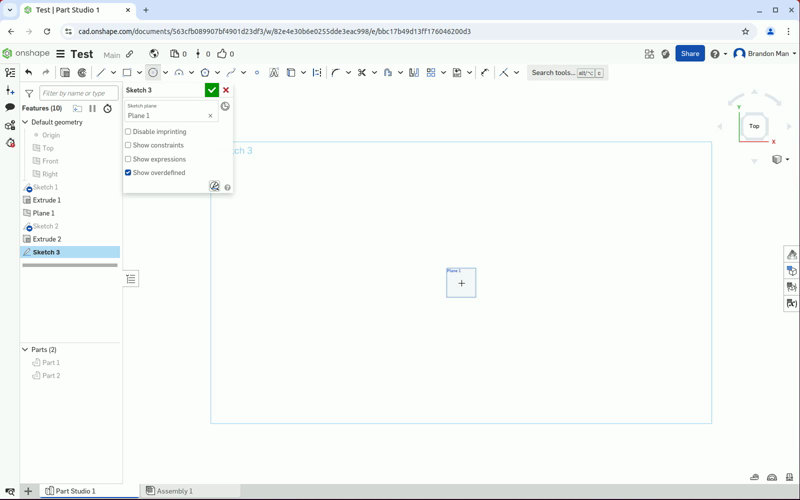
key_up(shift)
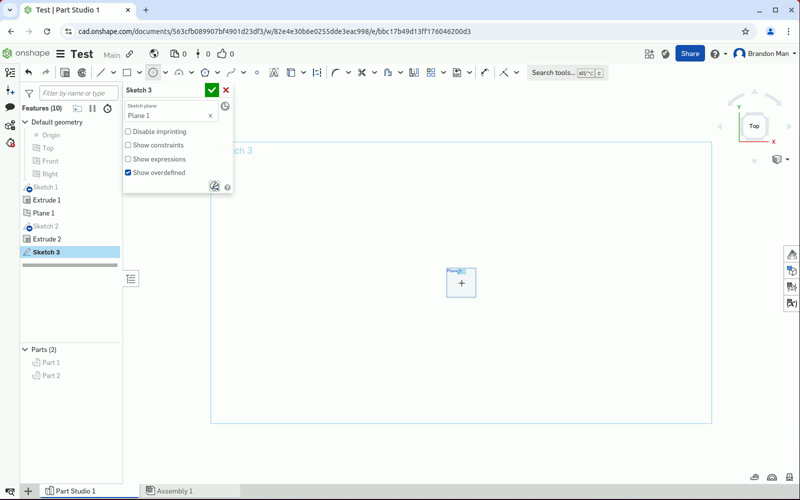
mouse_move(479, 282)
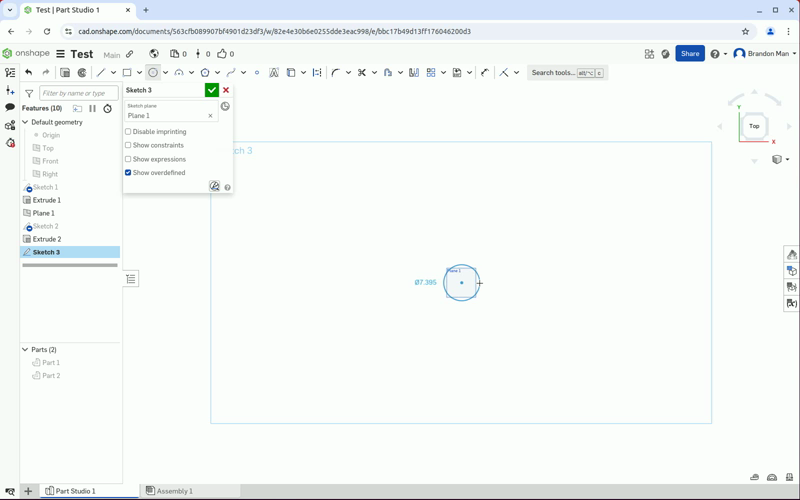
click(479, 282)
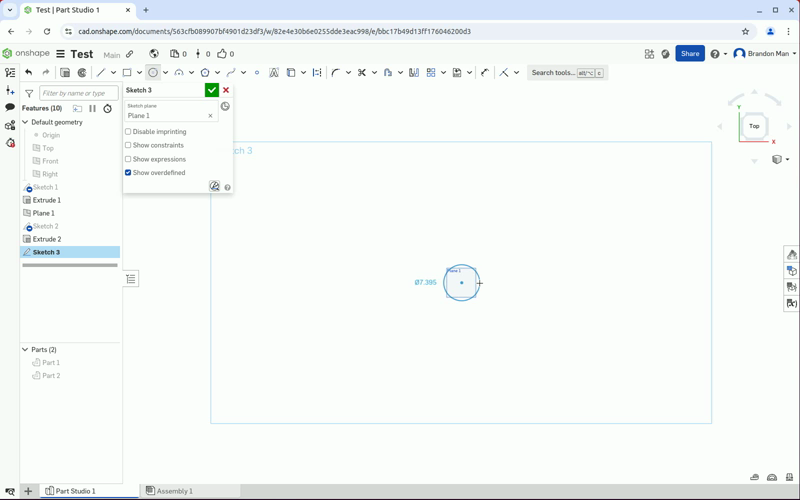
key(esc)
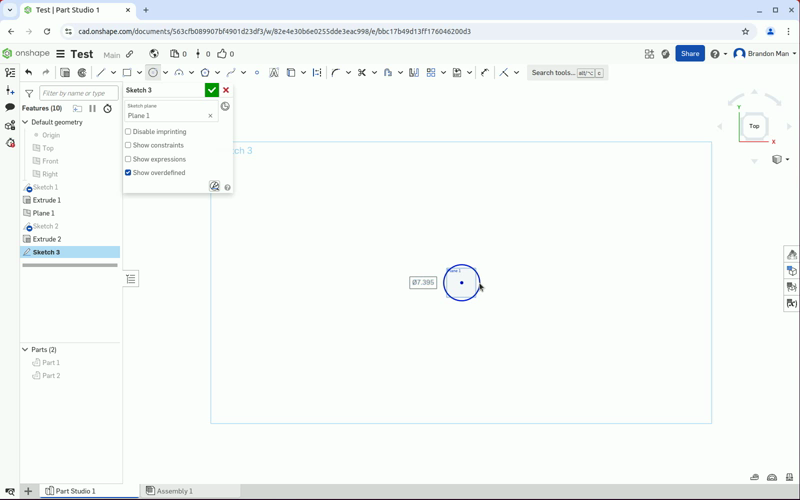
key(c)
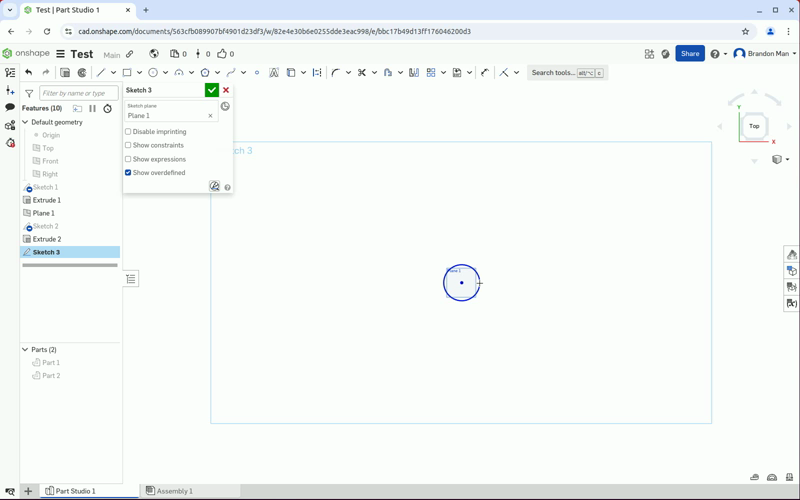
key_down(shift)
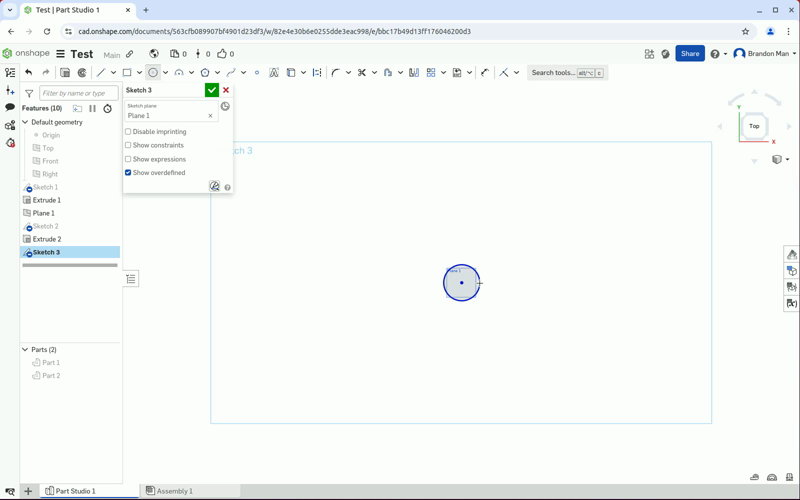
mouse_move(461, 282)
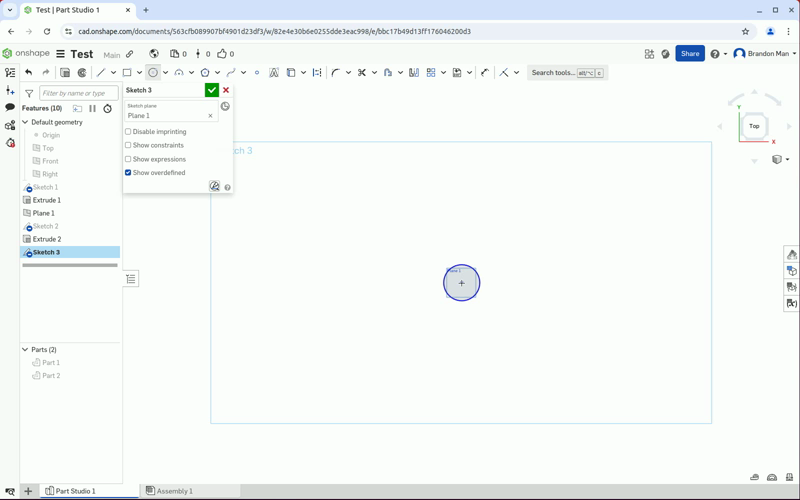
click(461, 282)
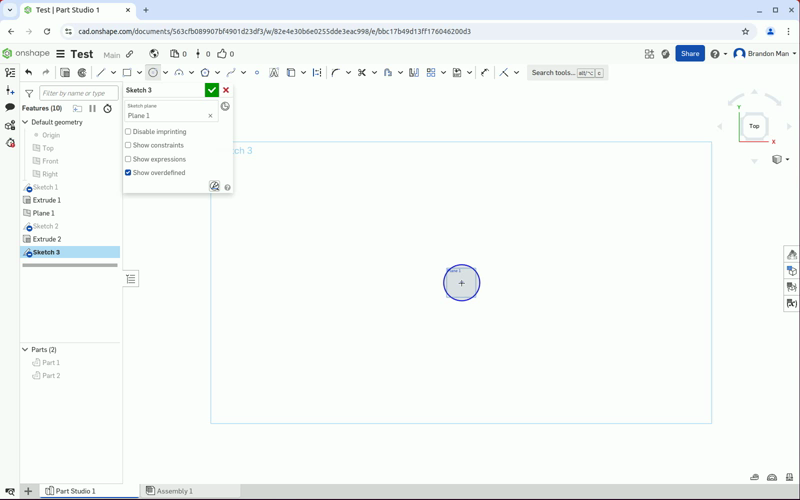
key_up(shift)
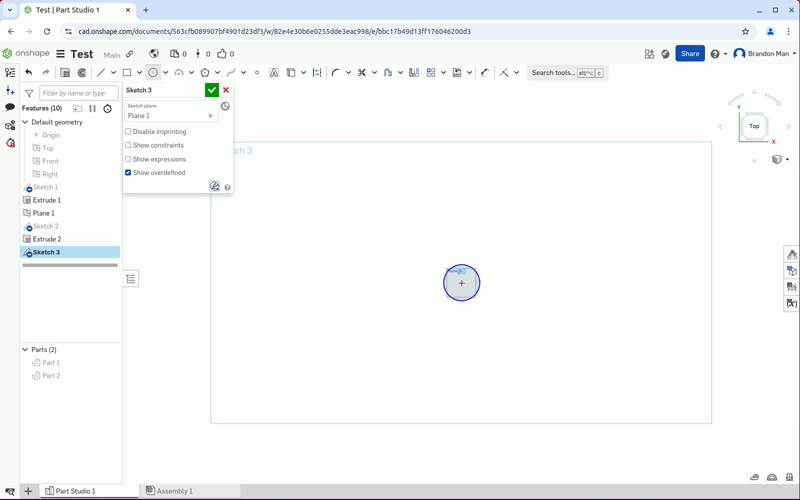
mouse_move(475, 282)
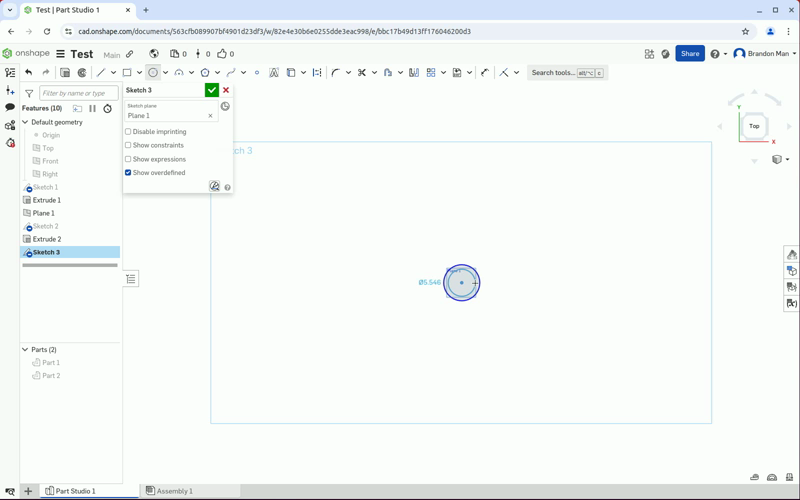
click(475, 282)
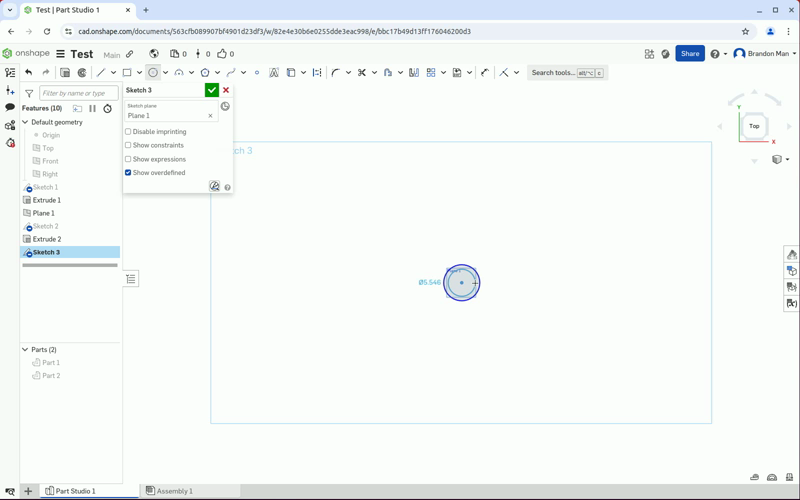
key(esc)
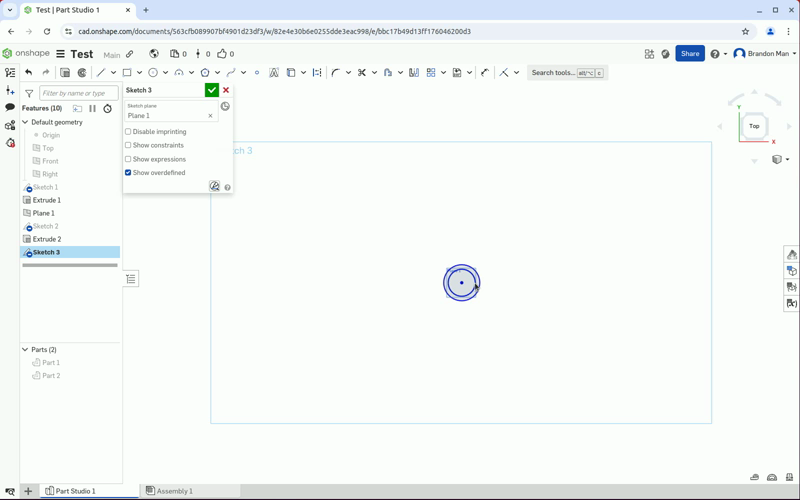
mouse_move(471, 293)
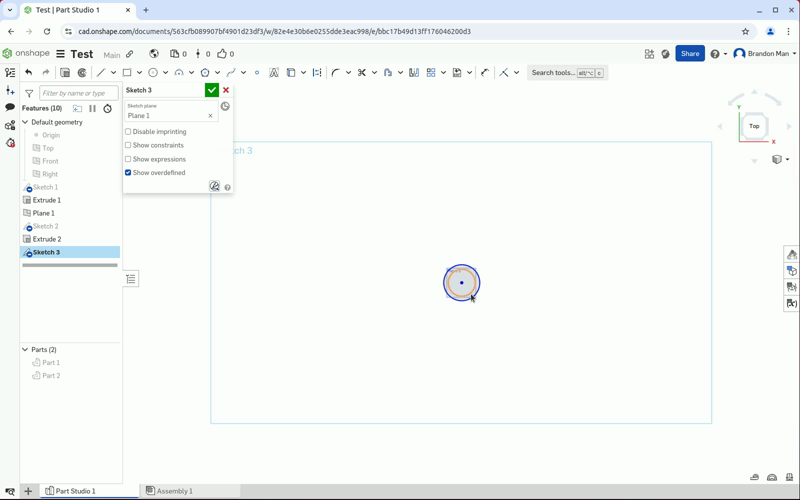
scroll(6)
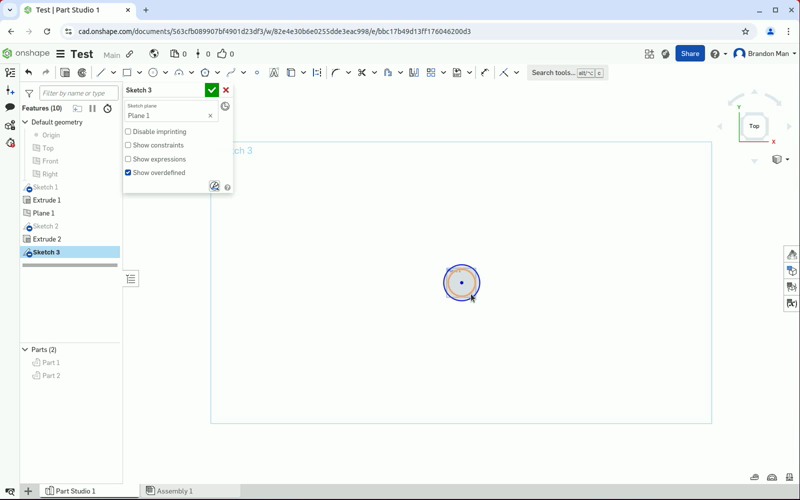
scroll(6)
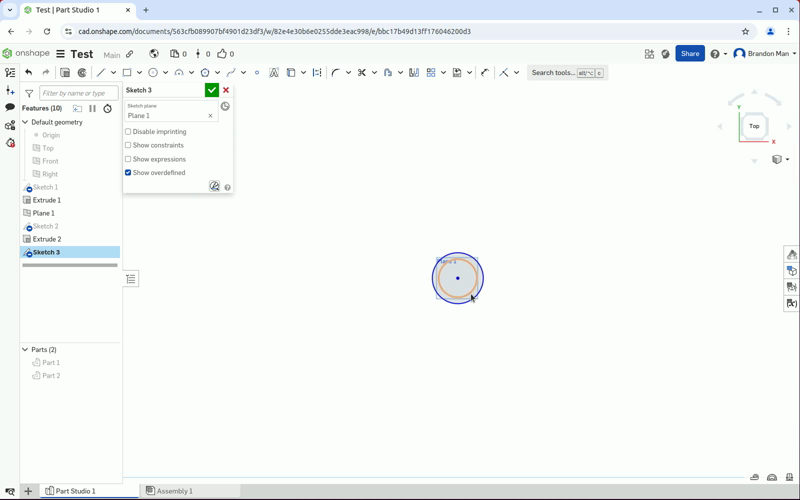
scroll(6)
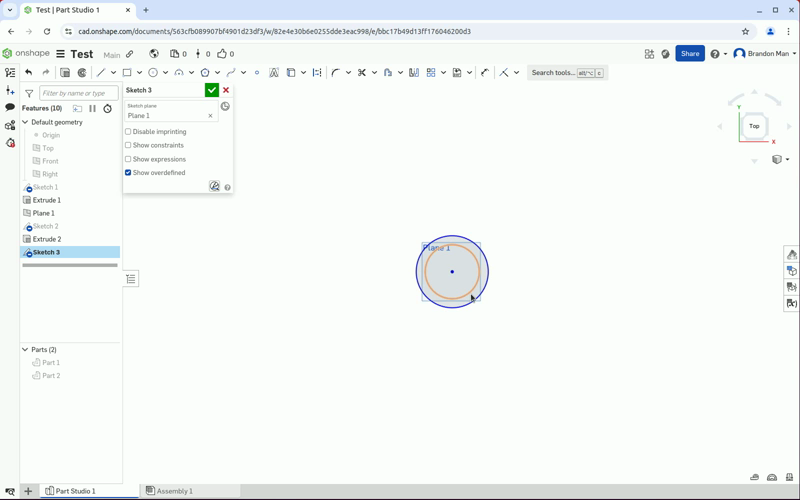
scroll(6)
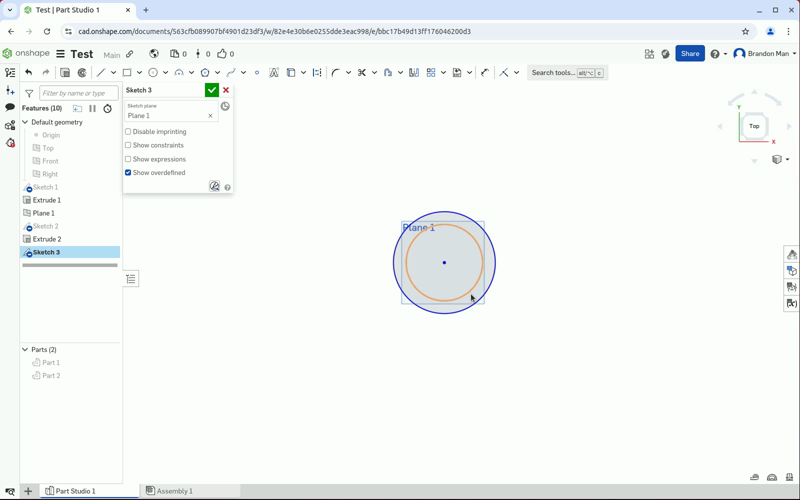
scroll(6)
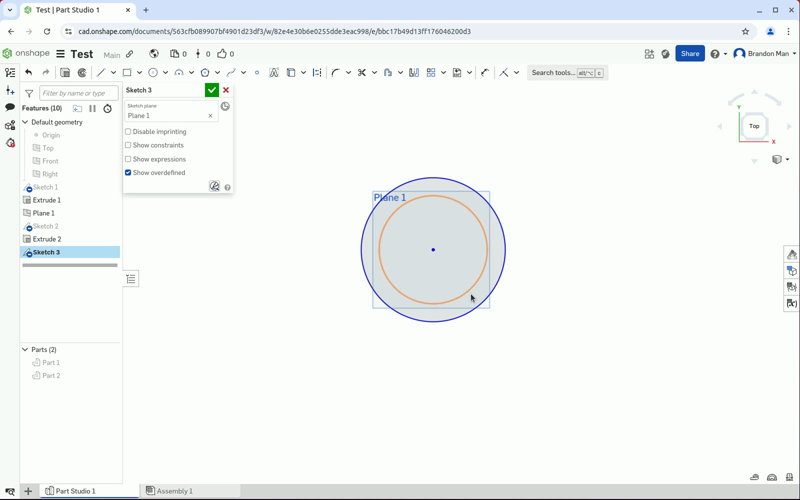
scroll(6)
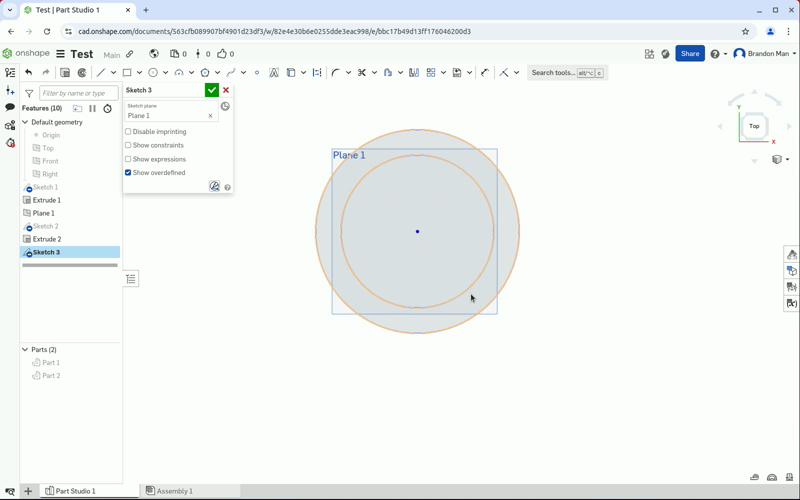
scroll(6)
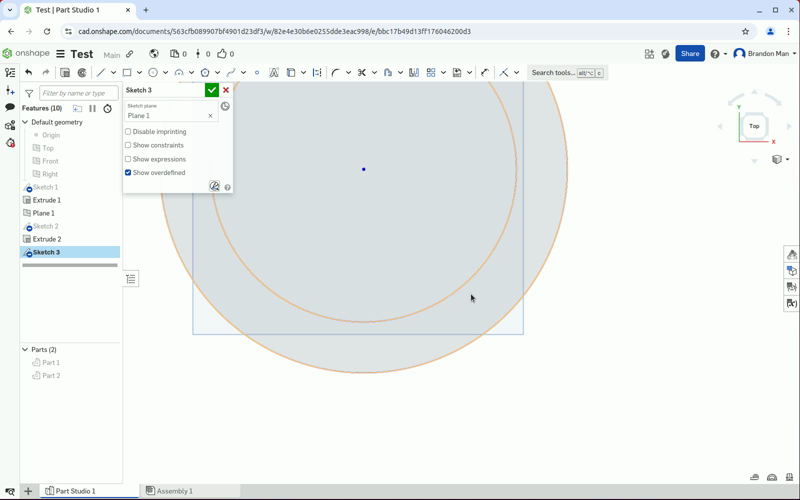
click(471, 293)
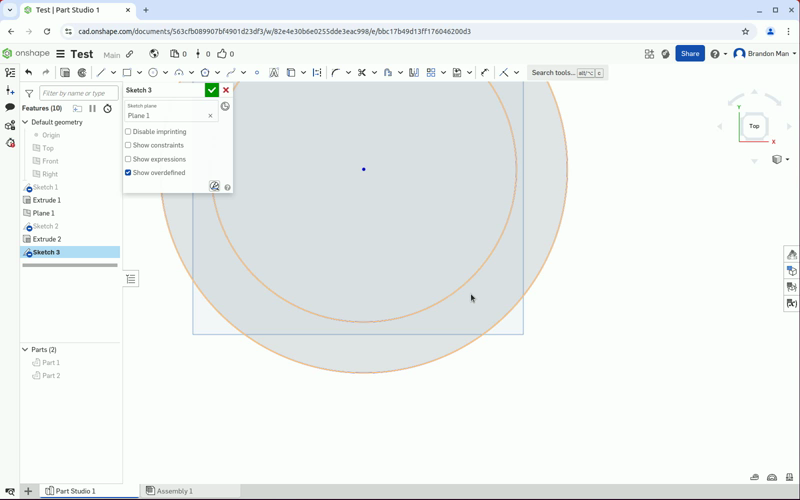
scroll(-6)
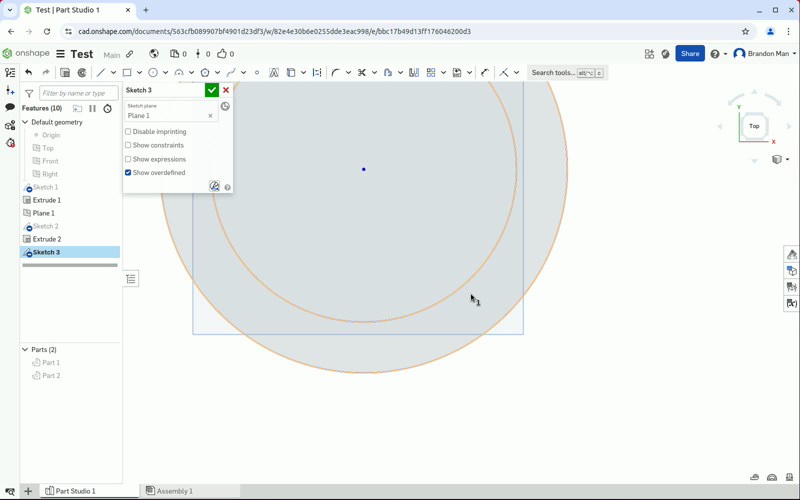
scroll(-6)
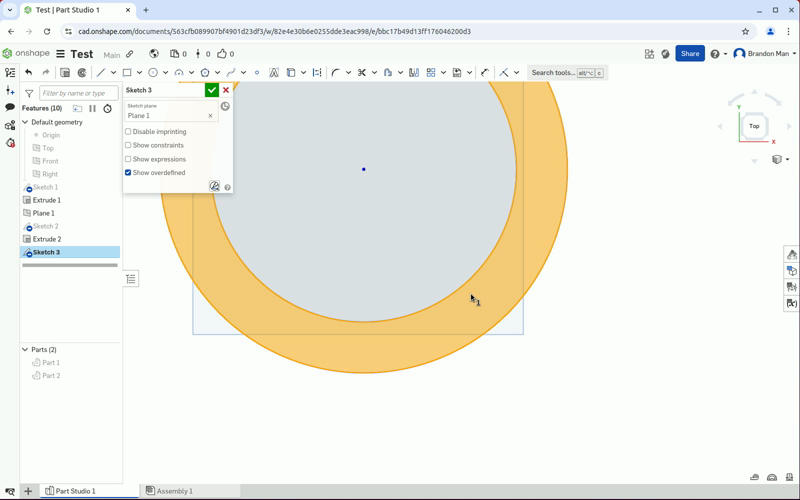
scroll(-6)
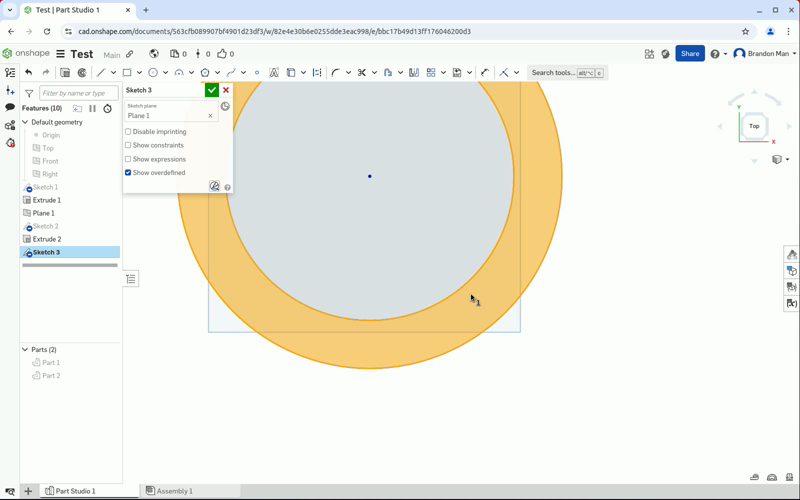
scroll(-6)
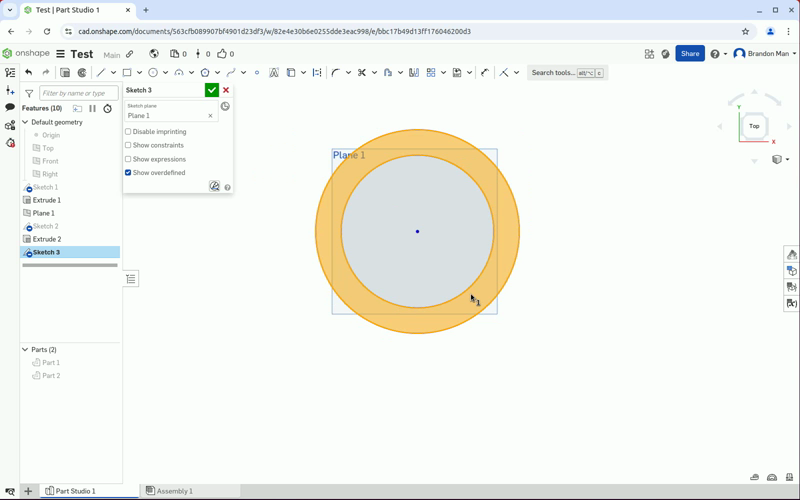
scroll(-6)
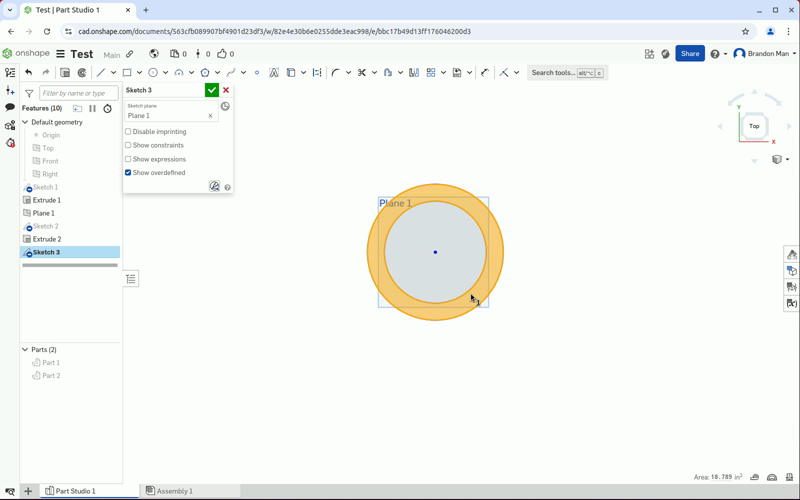
scroll(-6)
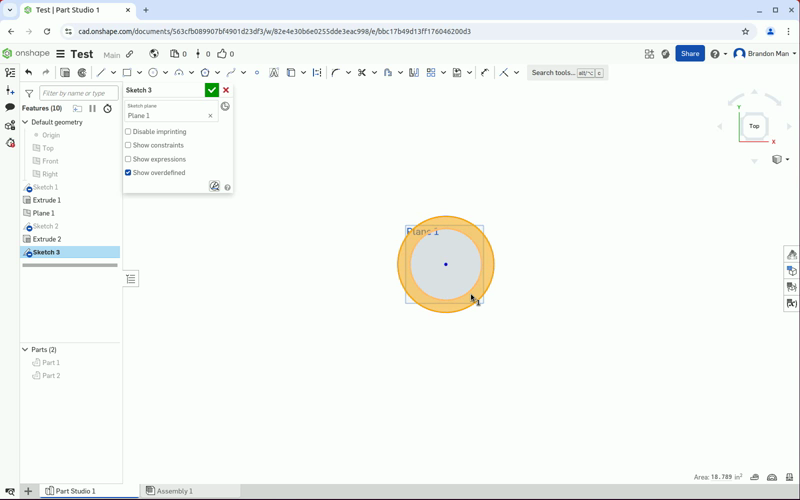
scroll(-6)
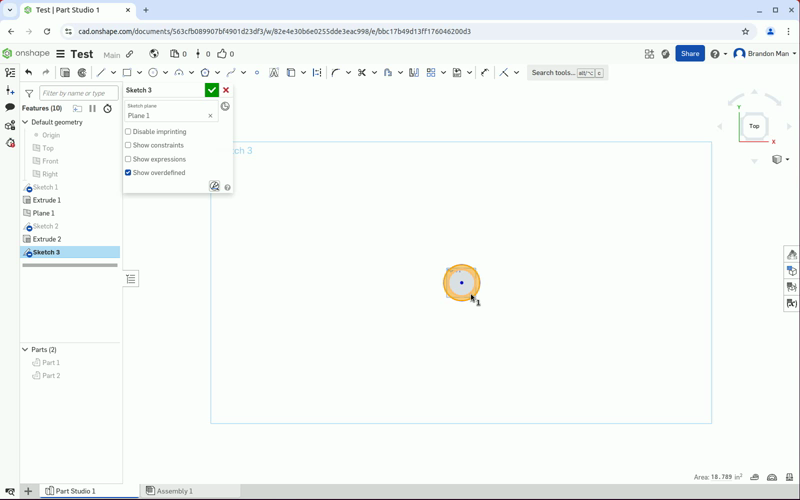
mouse_move(73, 352)
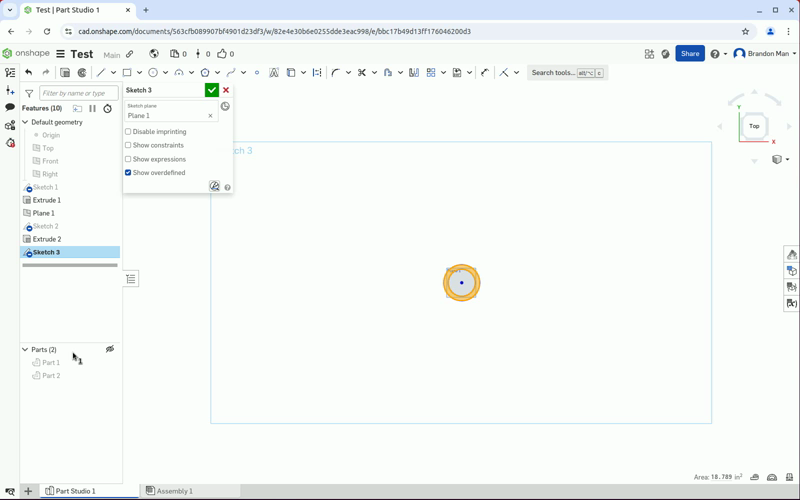
key(shift+y)
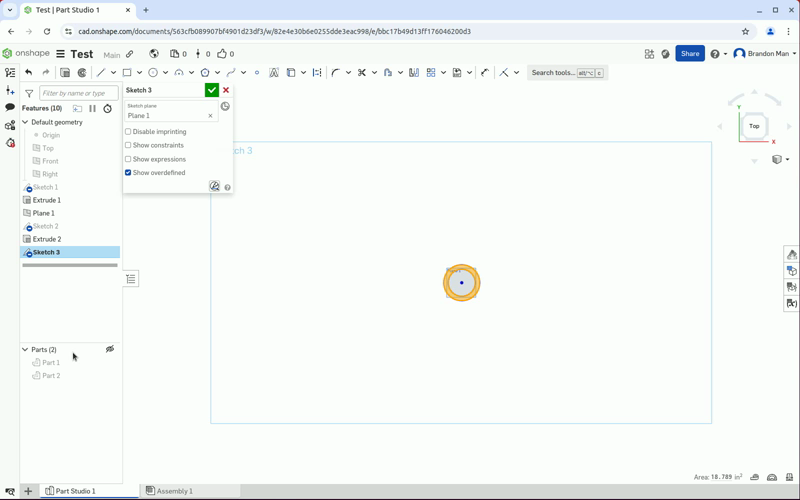
key(shift+e)
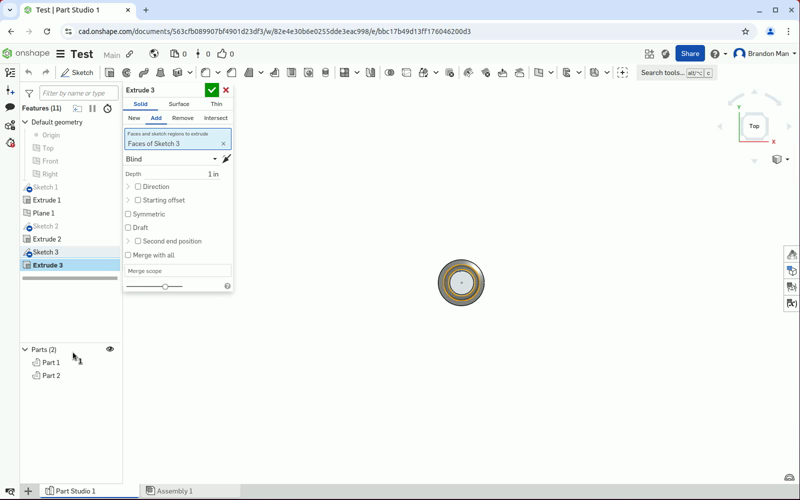
mouse_move(143, 106)
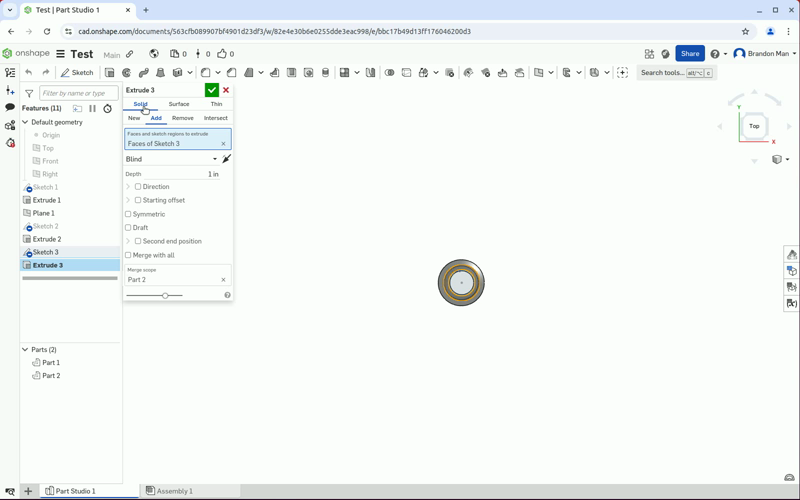
click(143, 106)
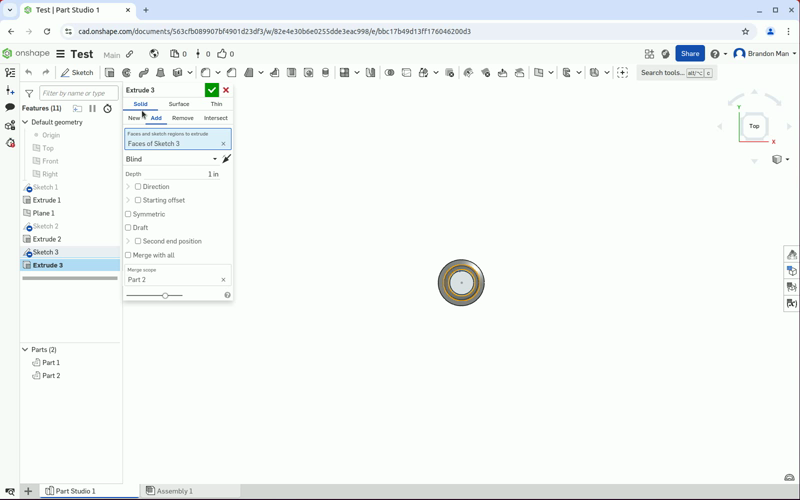
mouse_move(137, 120)
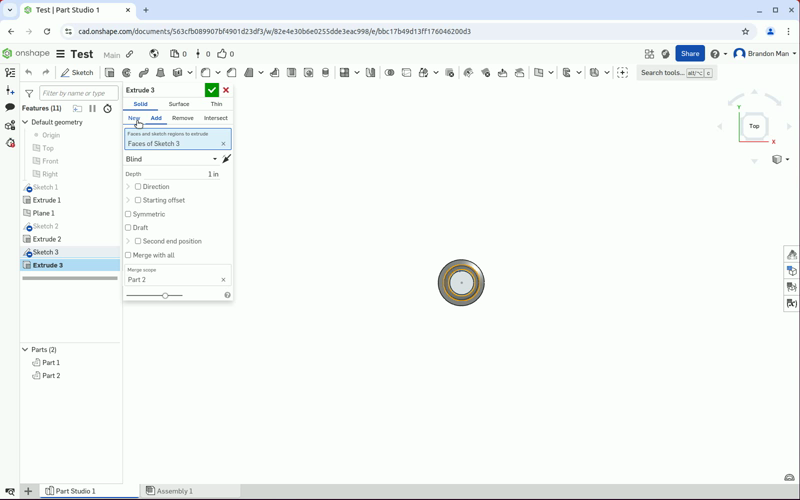
click(137, 120)
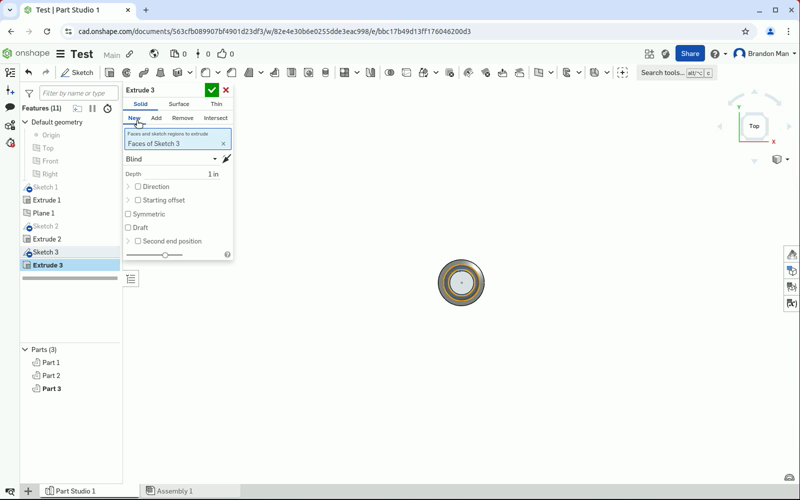
key(tab, 4)
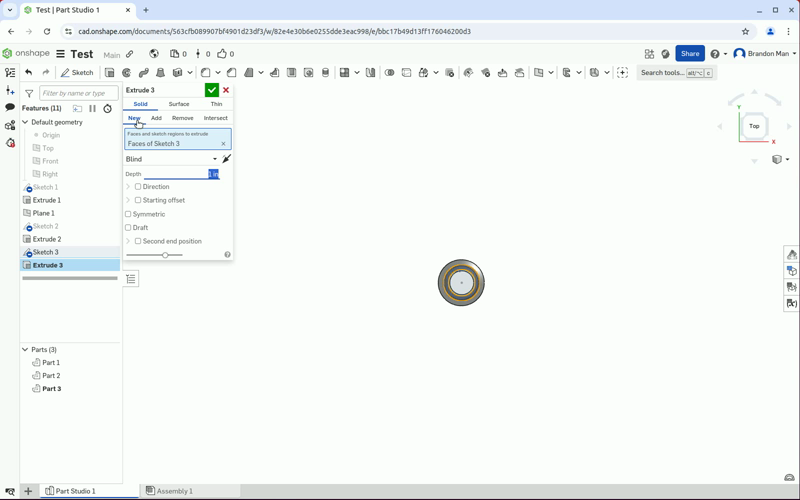
text(13.961)
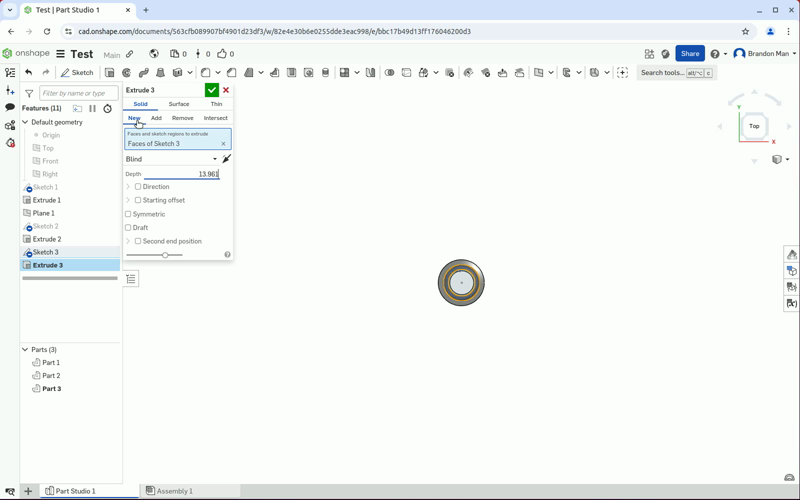
key(enter)
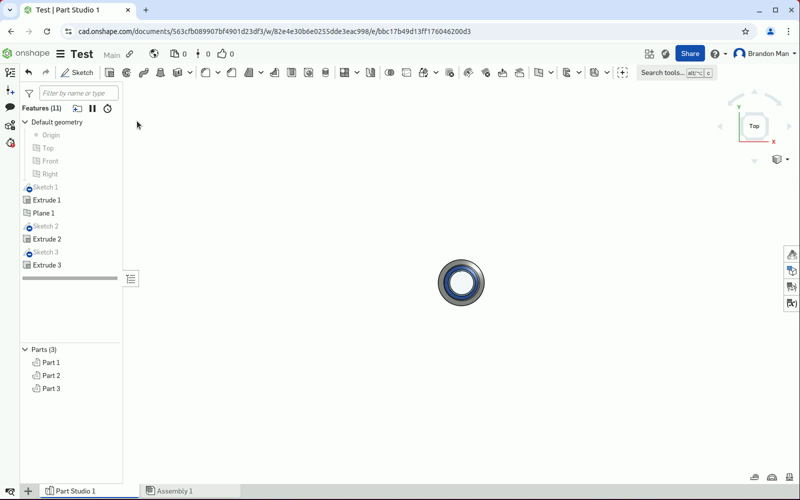
key(shift+h)
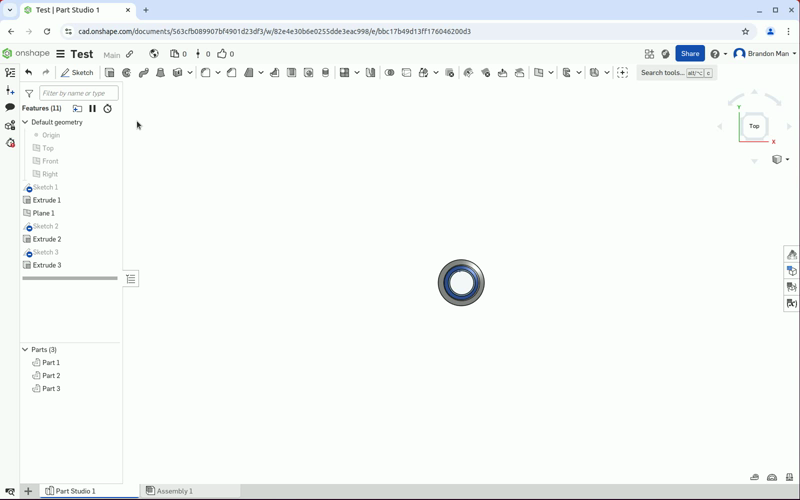
key(shift+h)
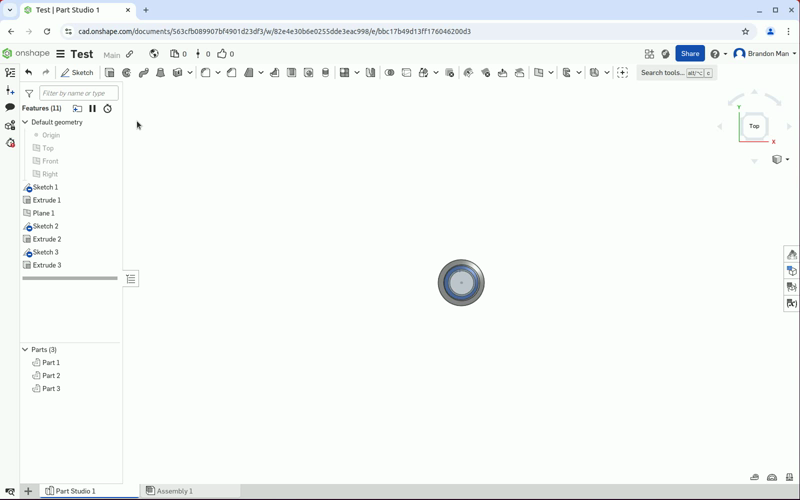
key(shift+7)
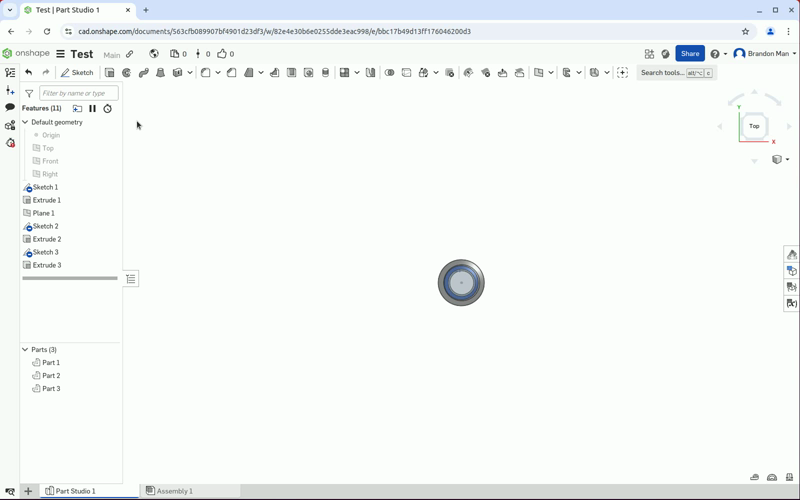
key(up, 3)
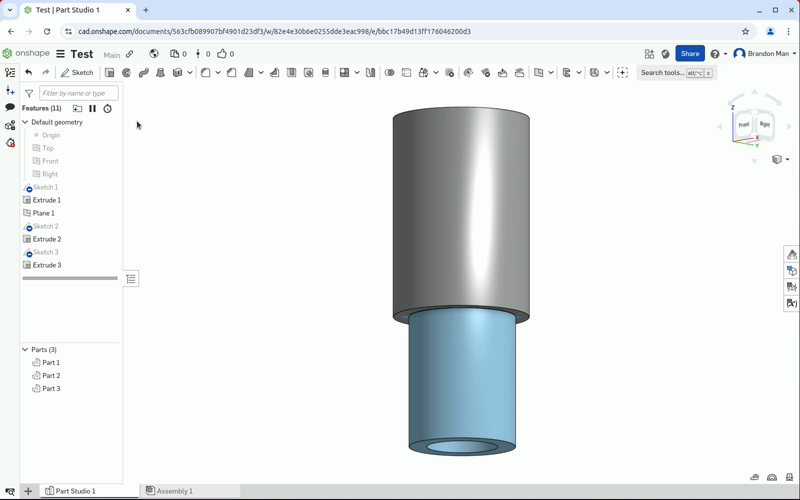
key(left, 3)
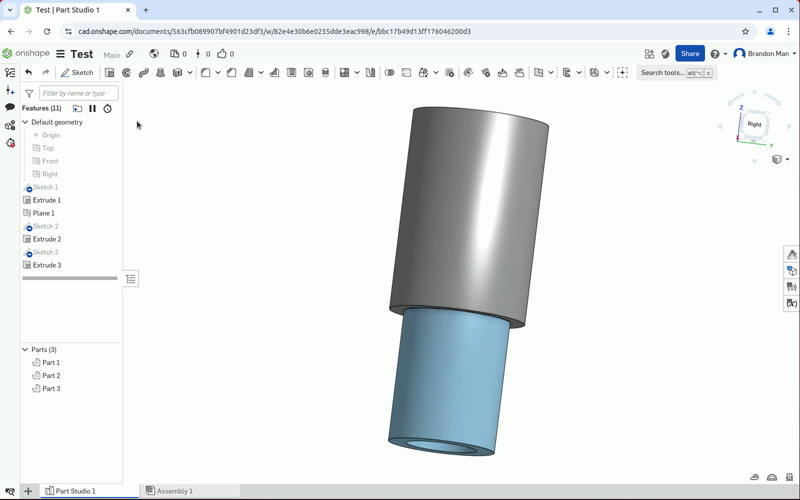
key(right, 3)
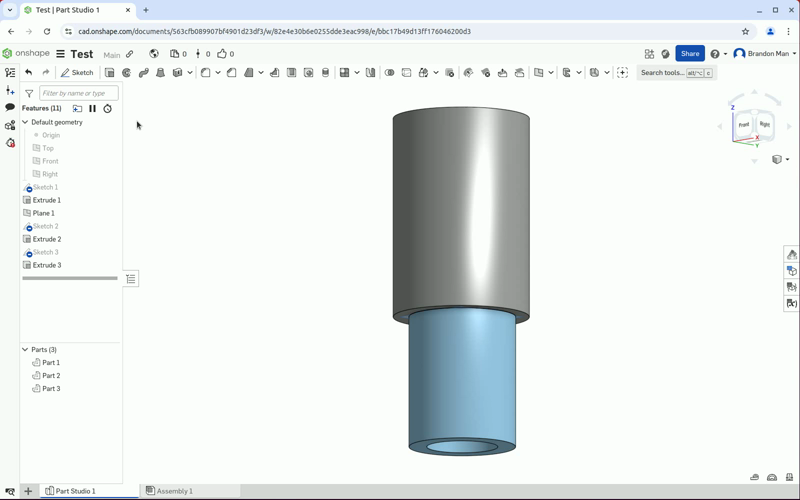
key(down, 3)
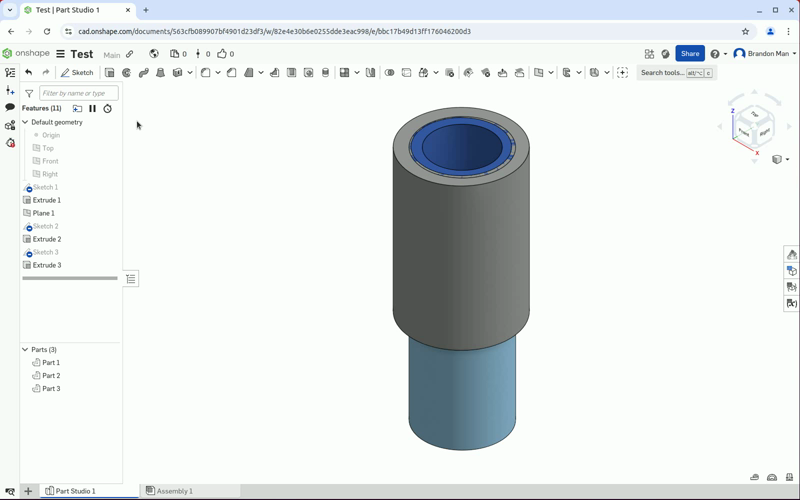
mouse_move(73, 189)
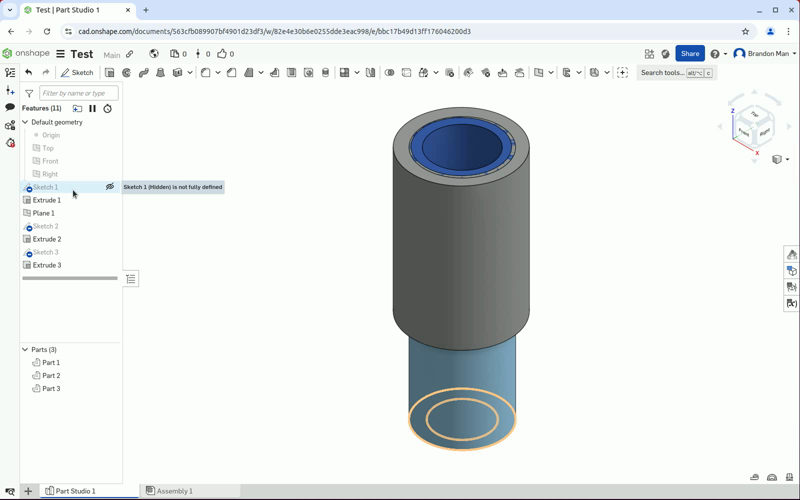
click(73, 189)